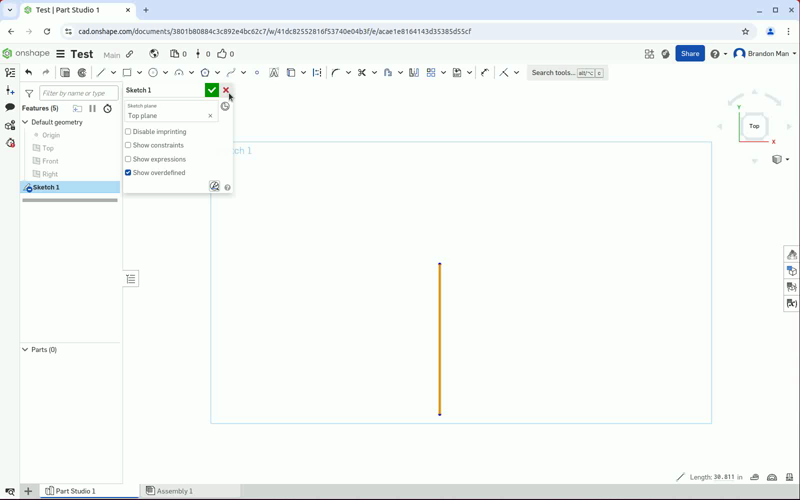
key(shift+h)
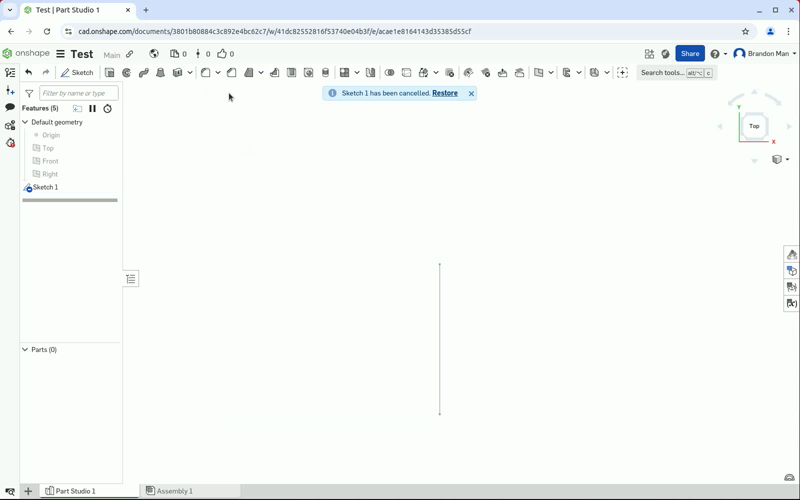
key(shift+s)
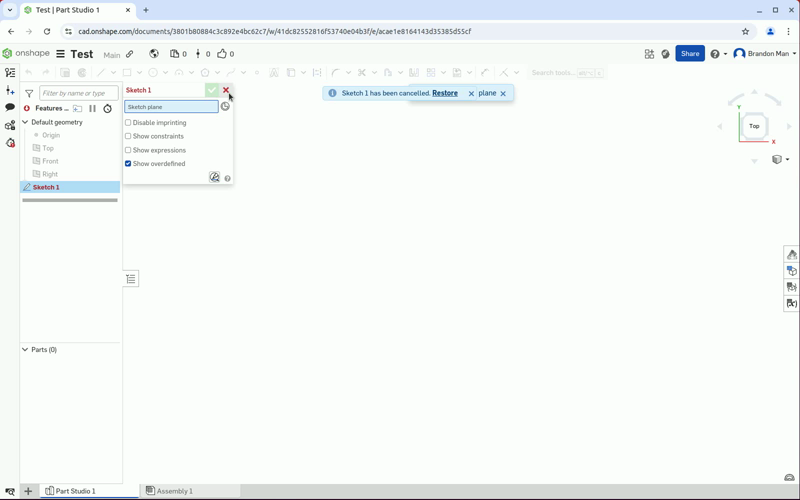
mouse_move(73, 150)
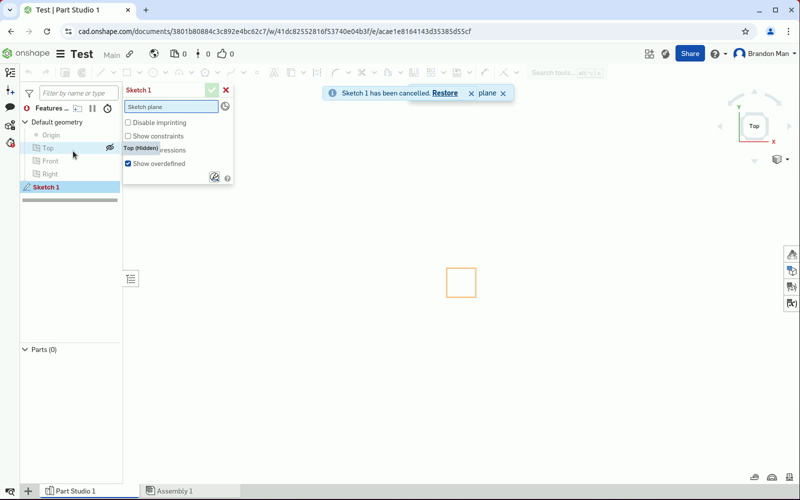
click(73, 150)
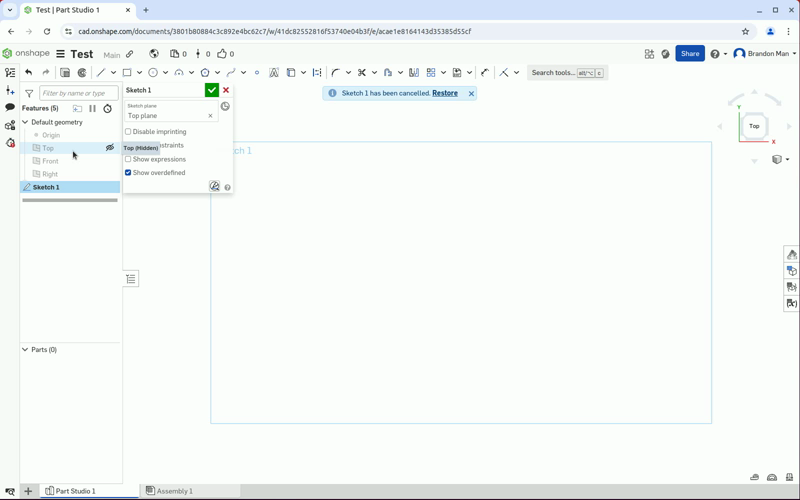
mouse_move(73, 352)
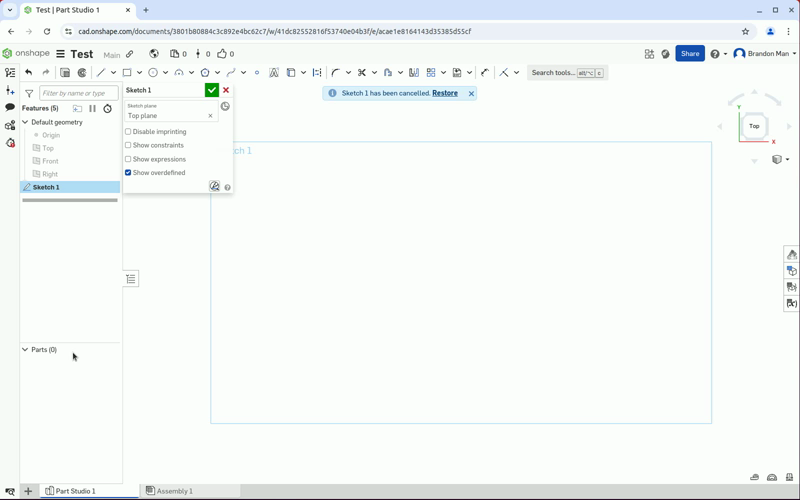
key(y)
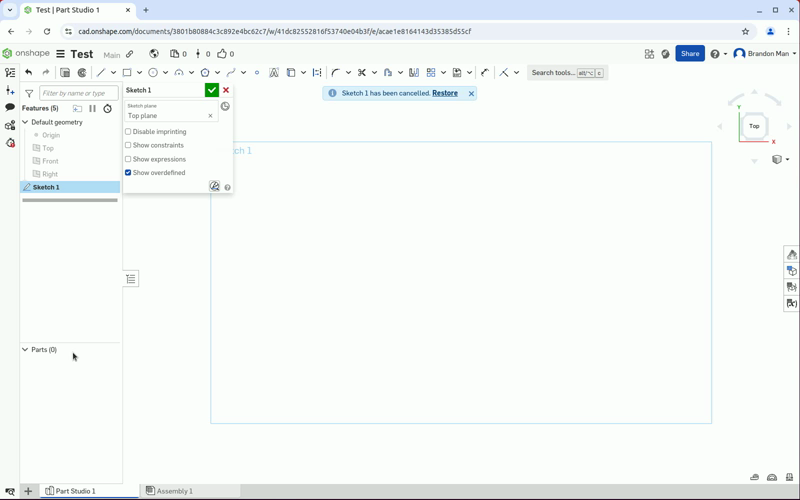
key(l)
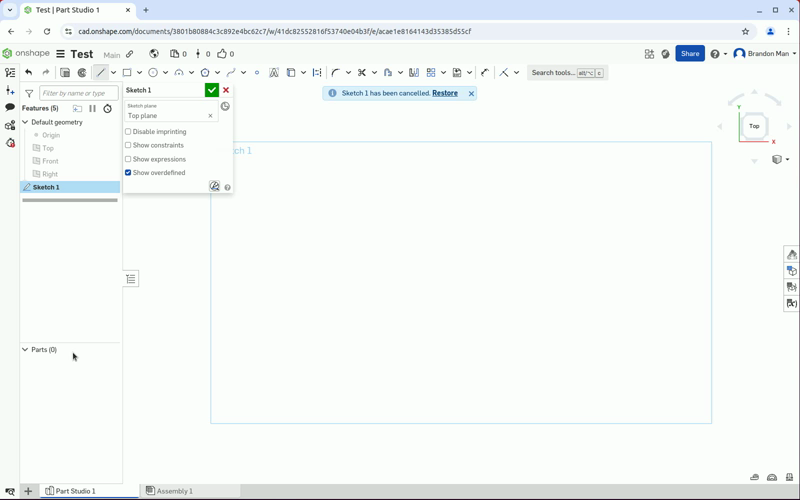
key_down(shift)
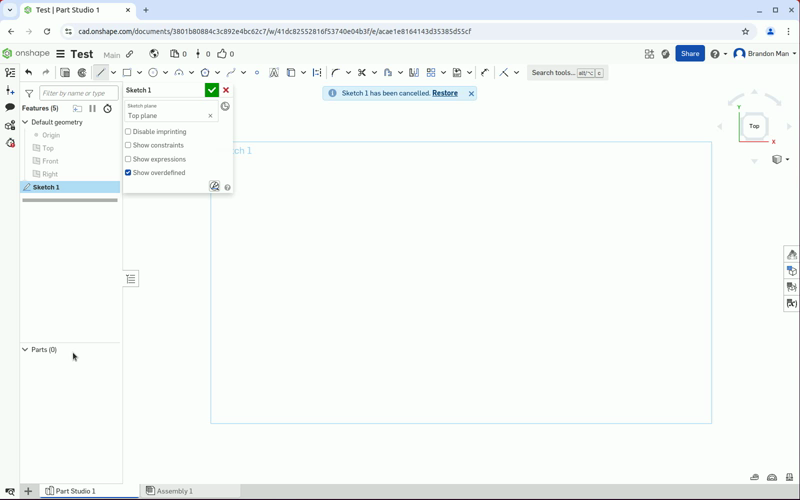
mouse_move(460, 282)
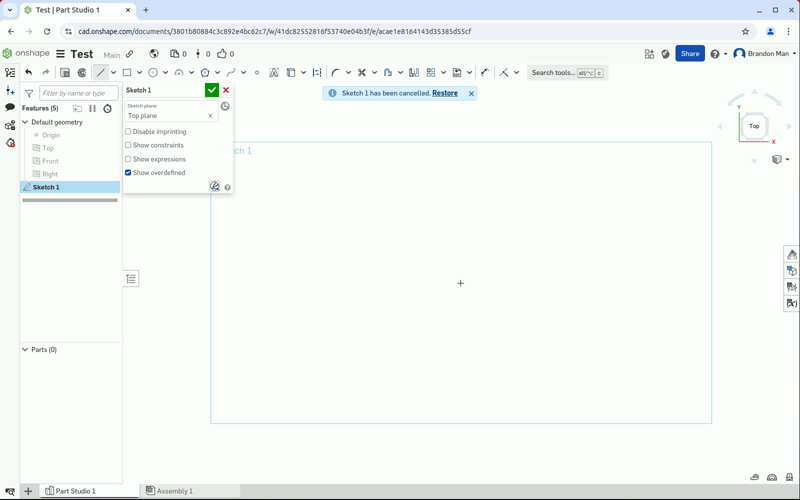
click(460, 282)
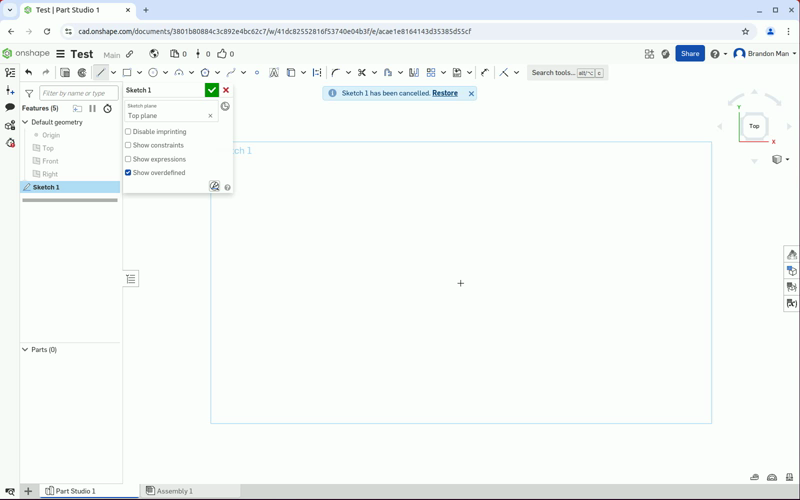
key_up(shift)
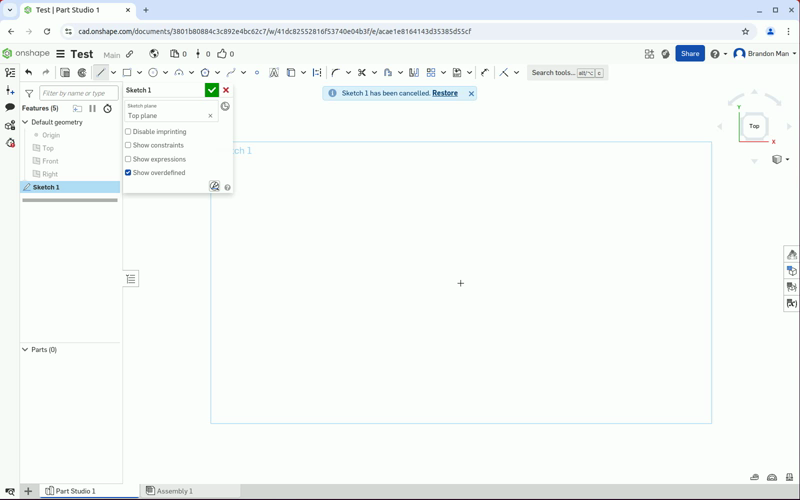
key_down(shift)
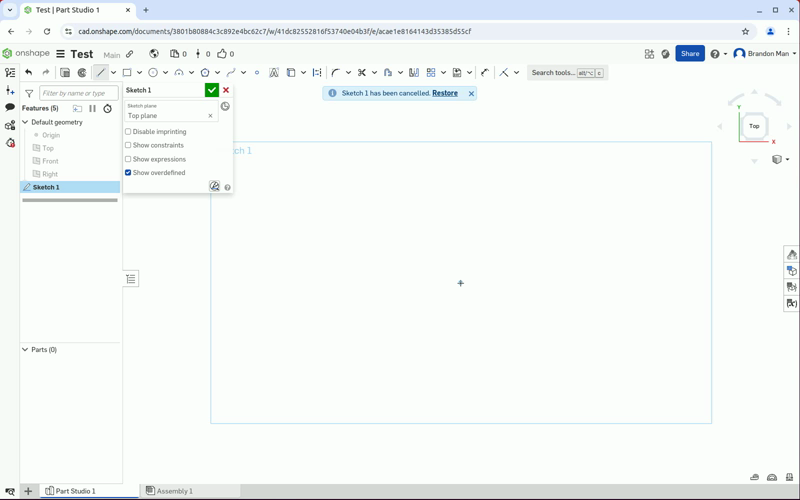
mouse_move(573, 282)
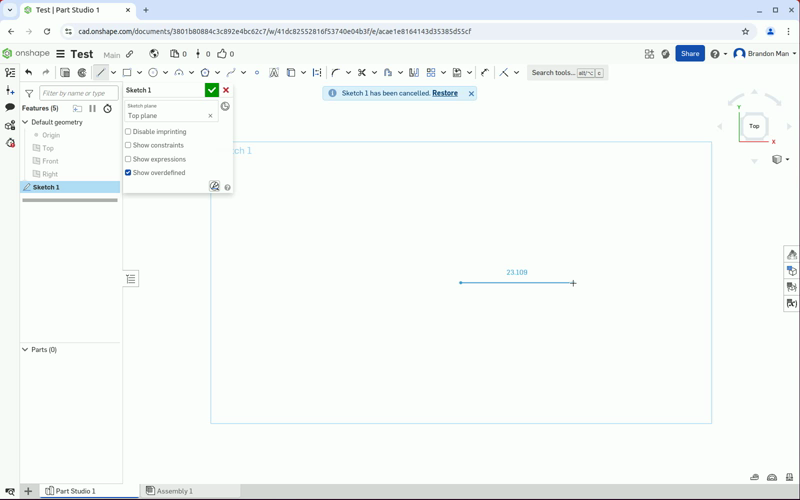
click(573, 282)
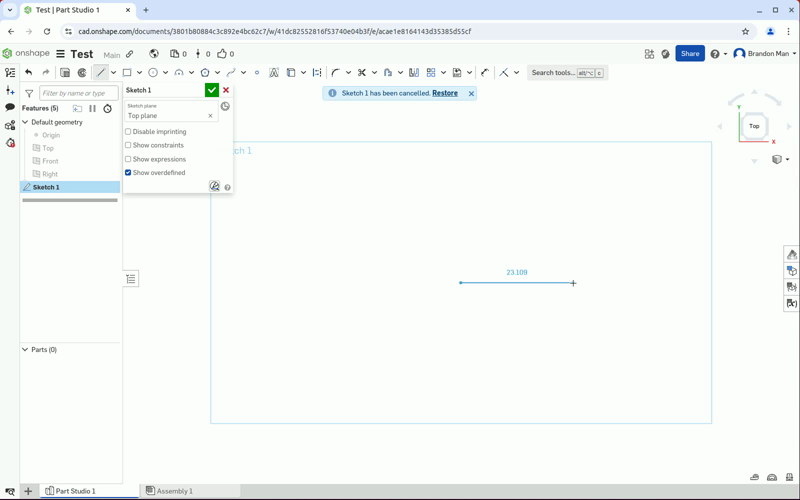
key_up(shift)
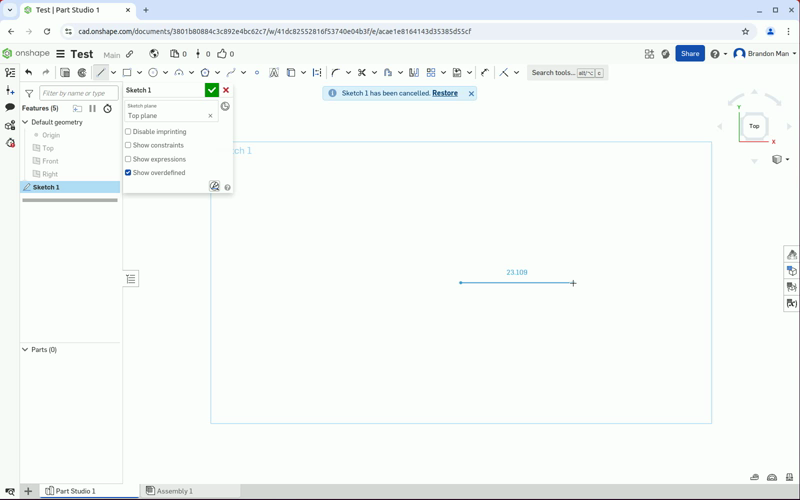
key_down(shift)
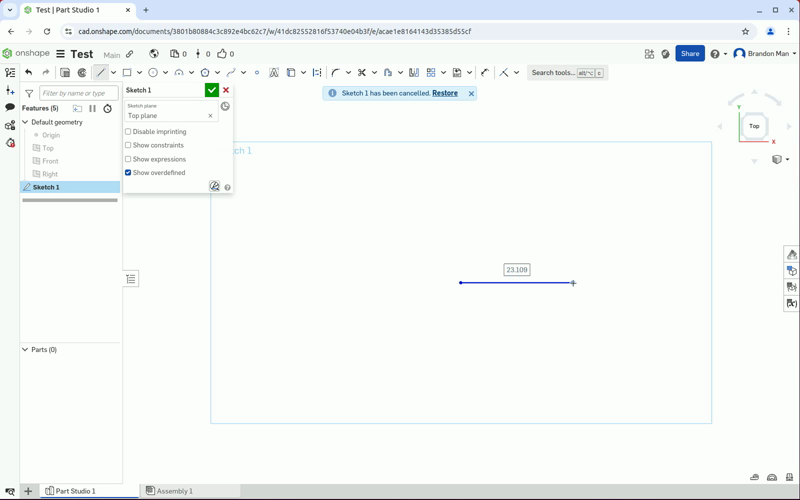
mouse_move(573, 209)
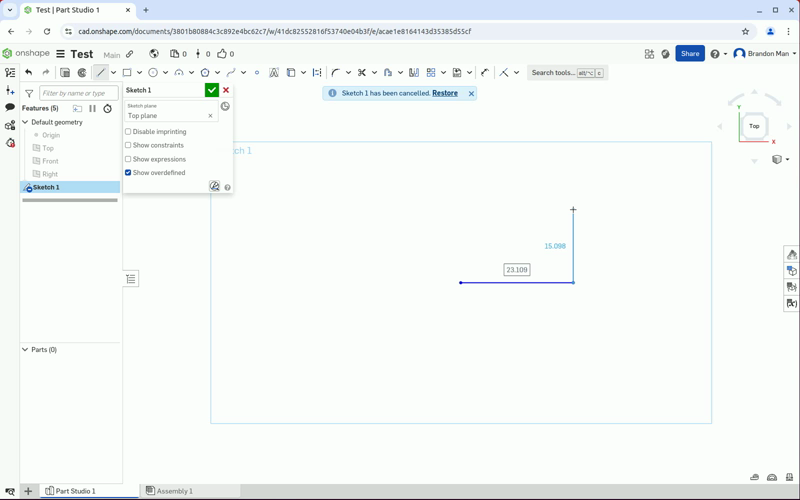
click(573, 209)
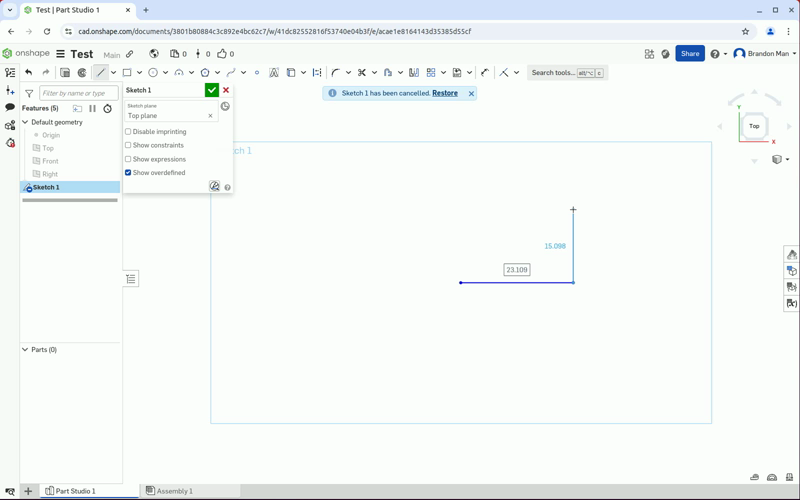
key_up(shift)
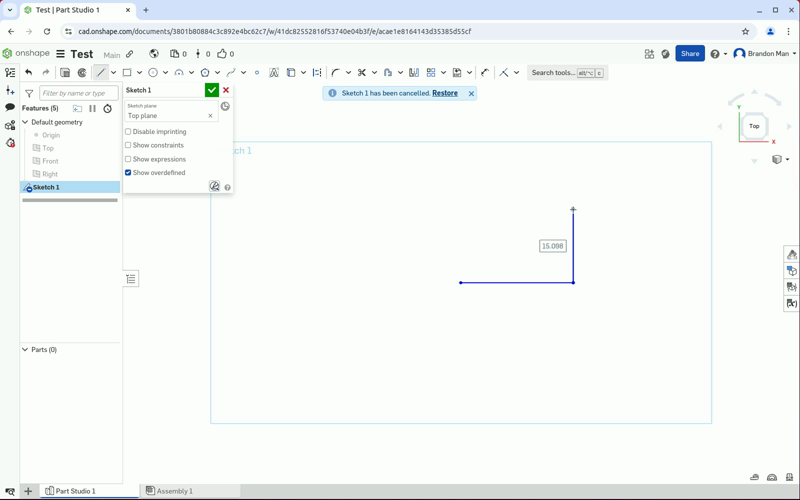
key_down(shift)
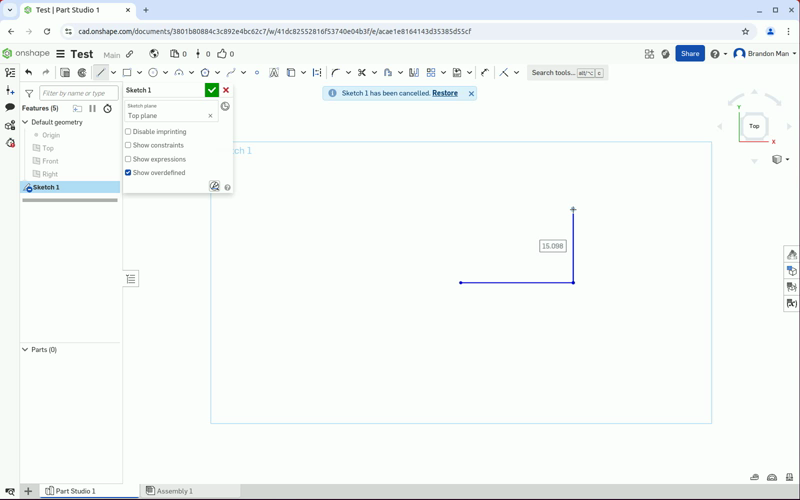
mouse_move(460, 209)
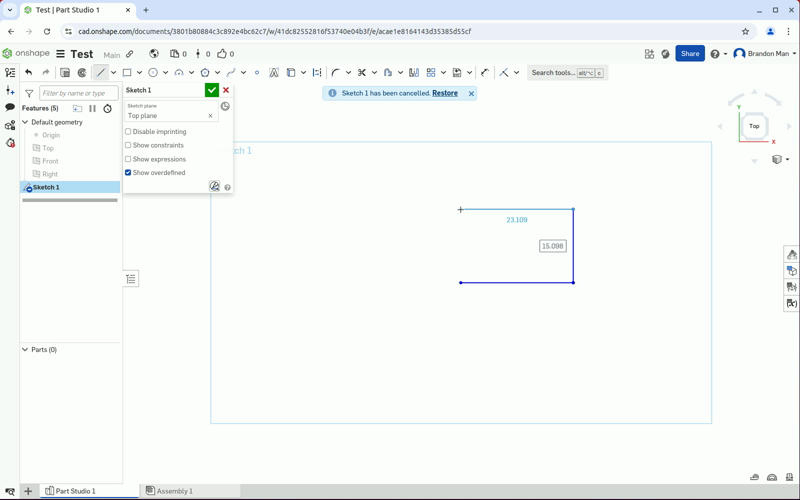
click(460, 209)
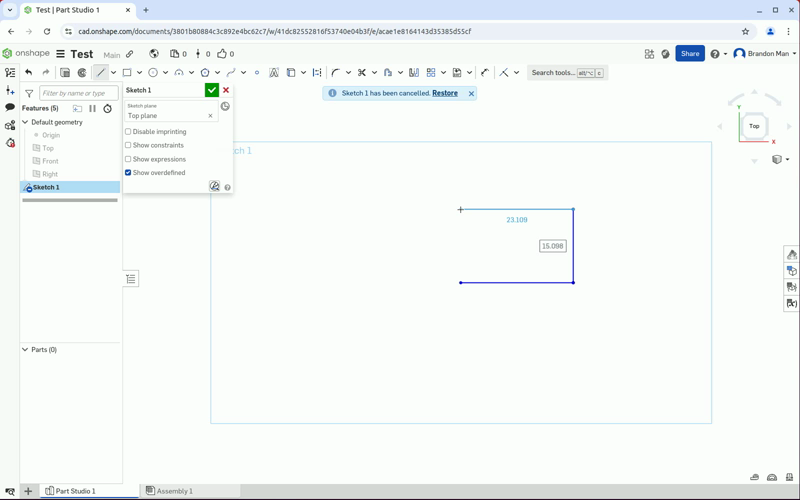
key_up(shift)
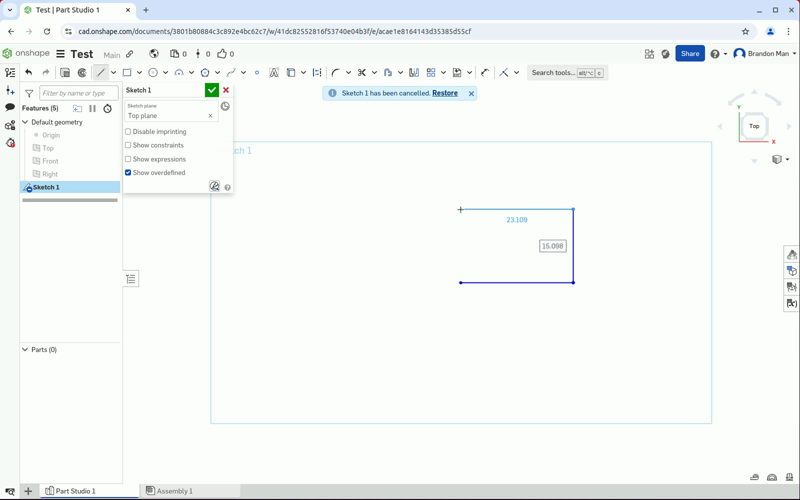
key_down(shift)
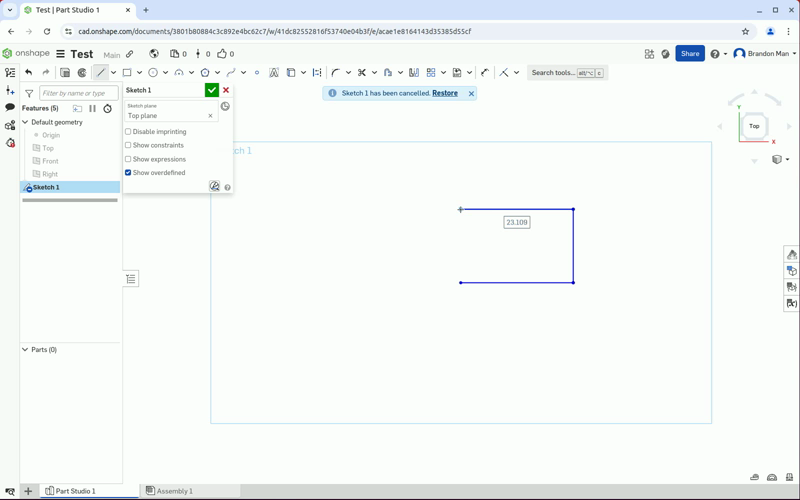
mouse_move(460, 282)
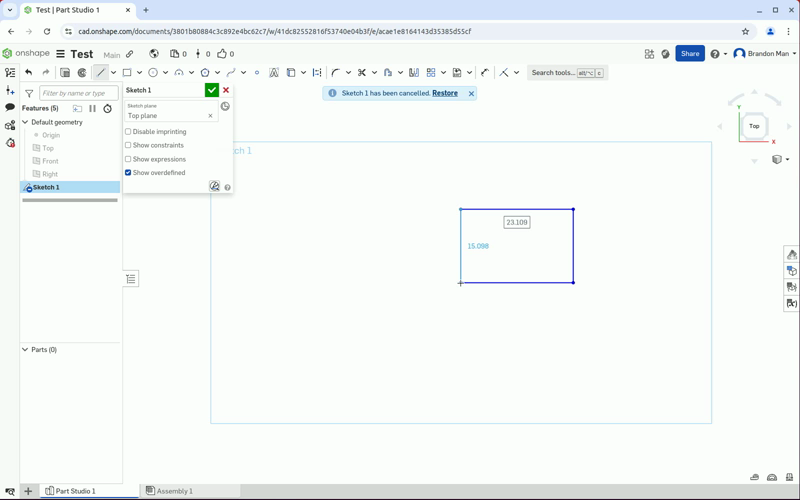
key_up(shift)
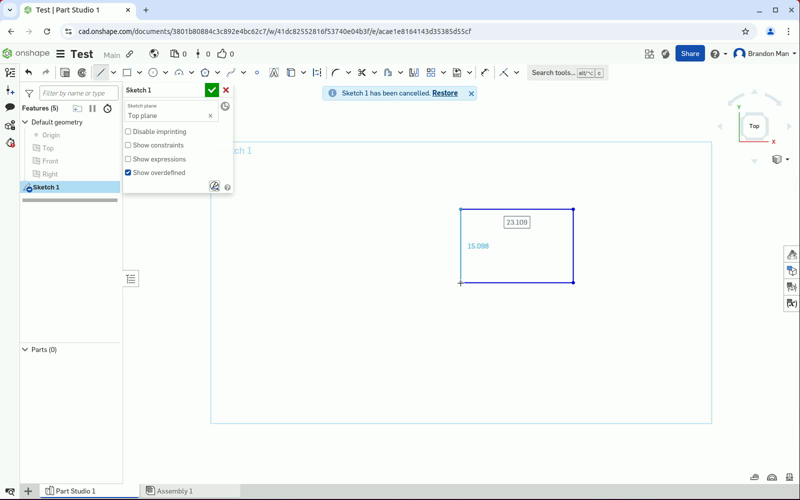
click(460, 282)
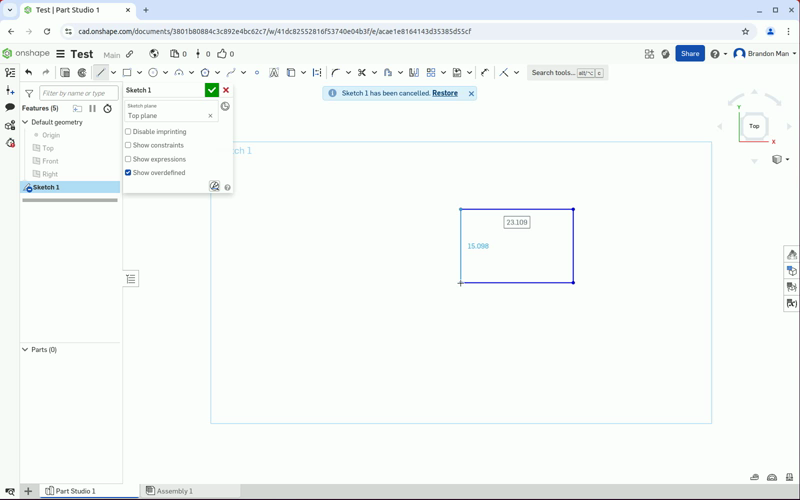
key(esc)
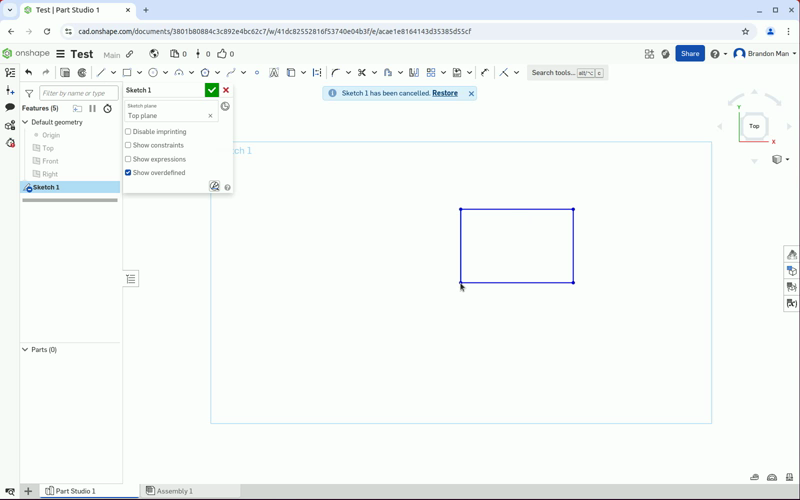
mouse_move(549, 256)
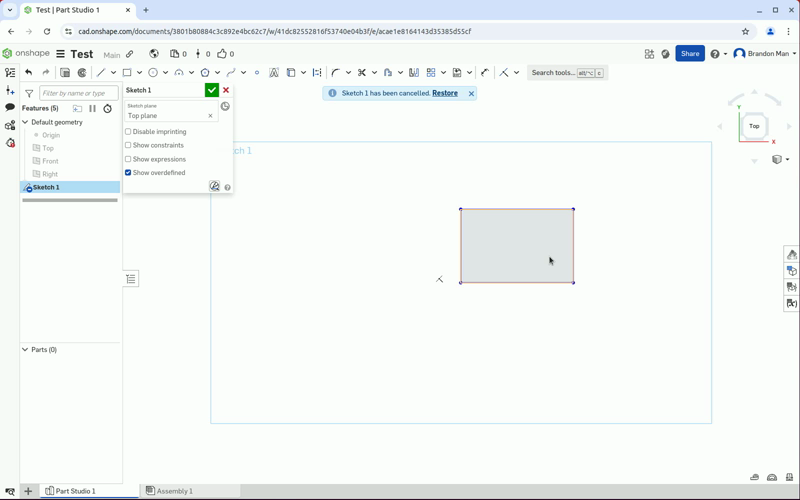
click(549, 256)
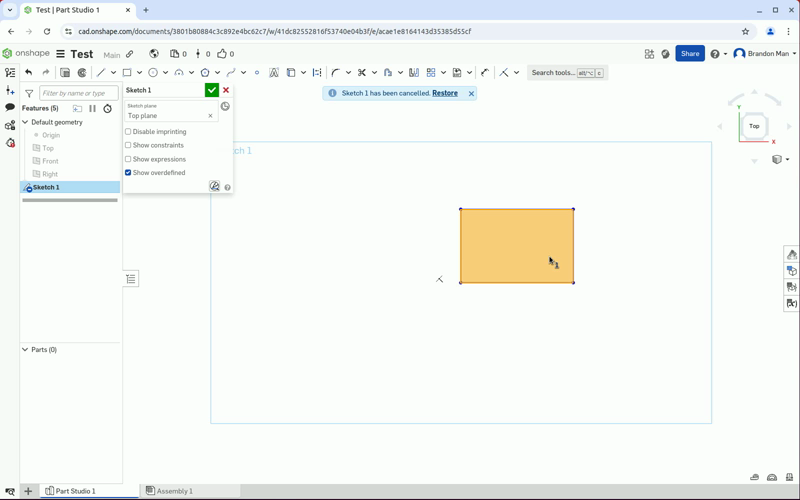
mouse_move(73, 352)
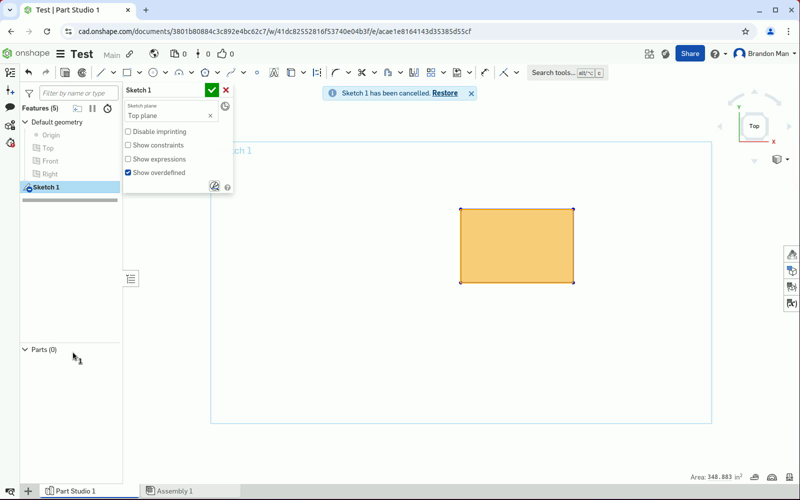
key(shift+y)
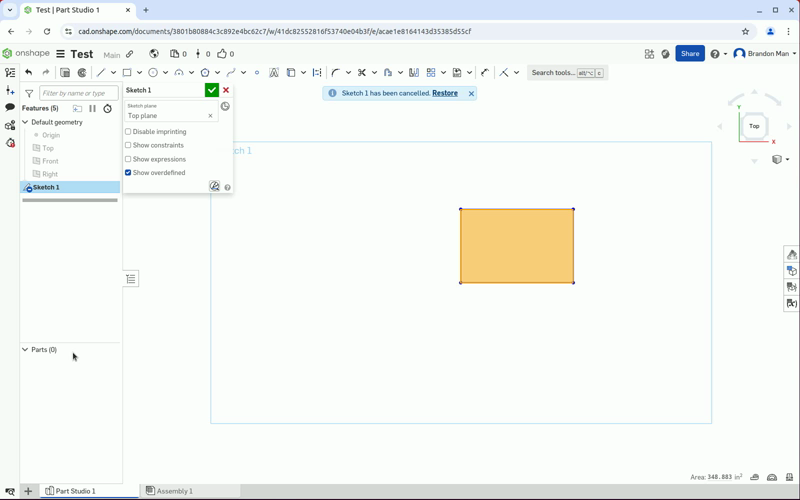
key(shift+e)
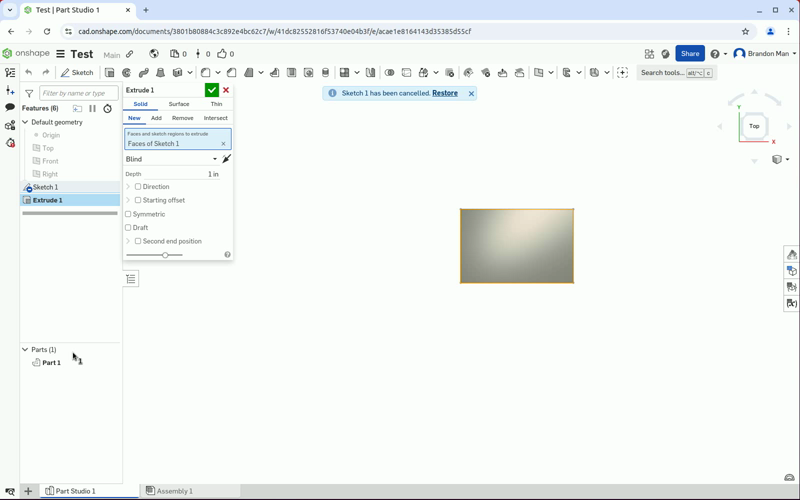
mouse_move(143, 106)
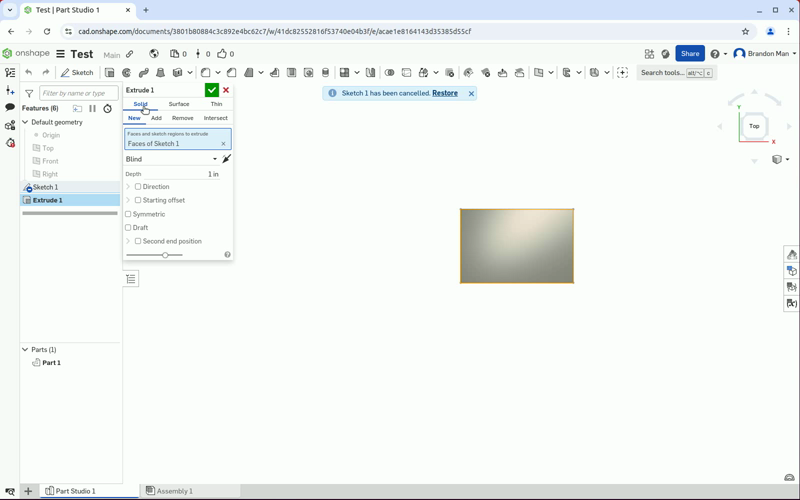
click(143, 106)
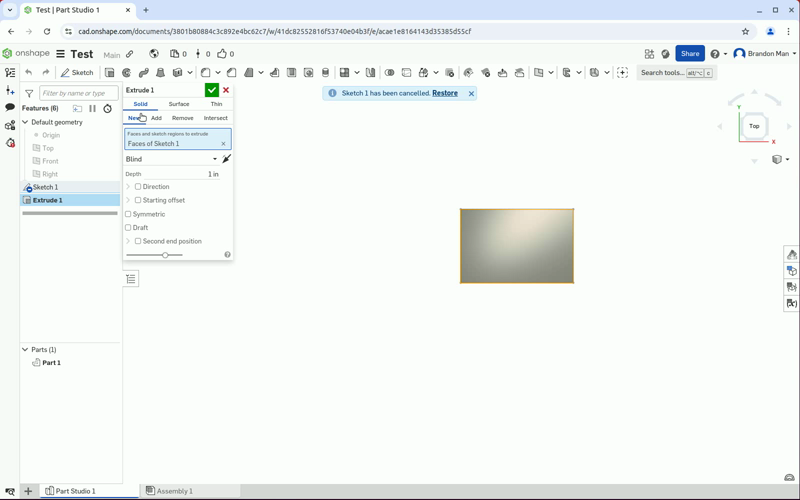
mouse_move(137, 120)
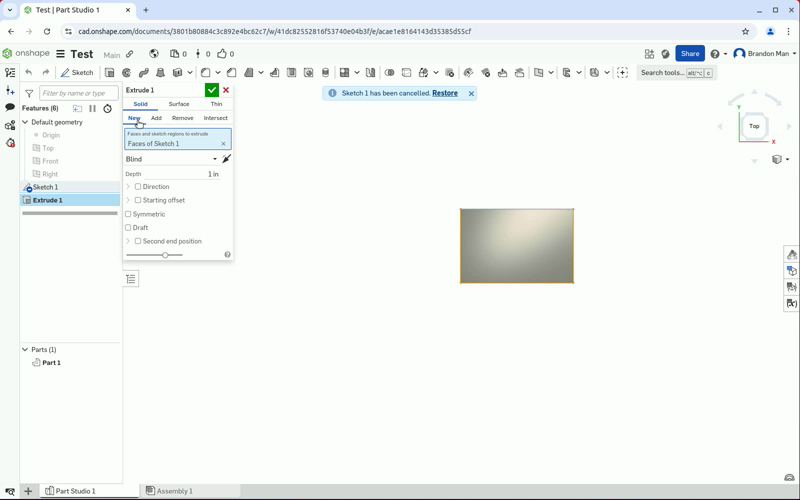
click(137, 120)
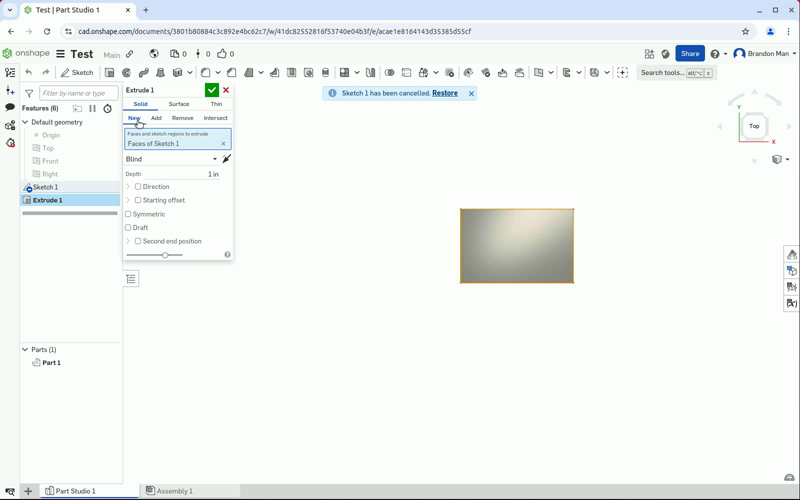
key(tab, 4)
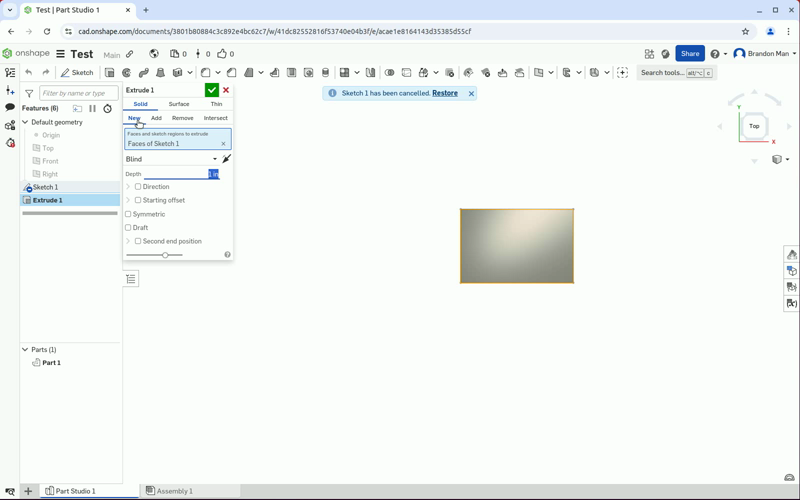
text(2.889)
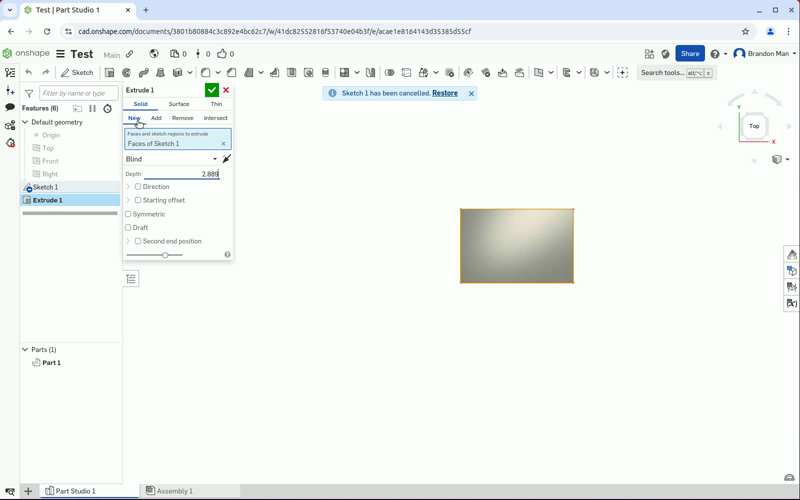
key(enter)
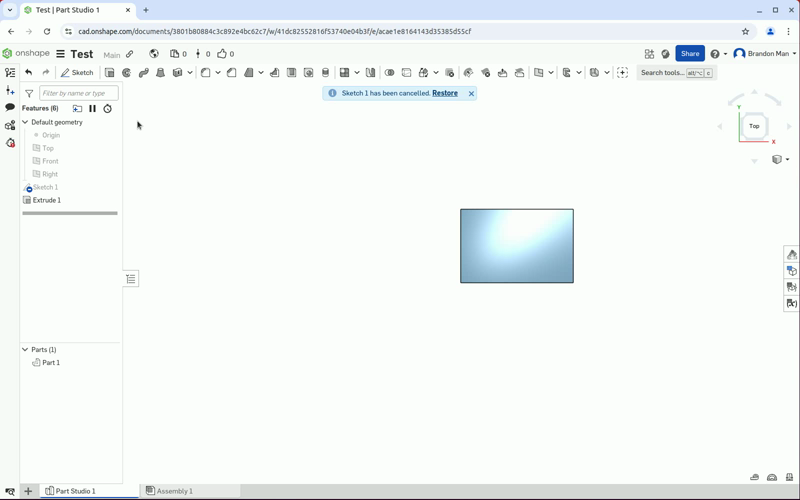
key(shift+h)
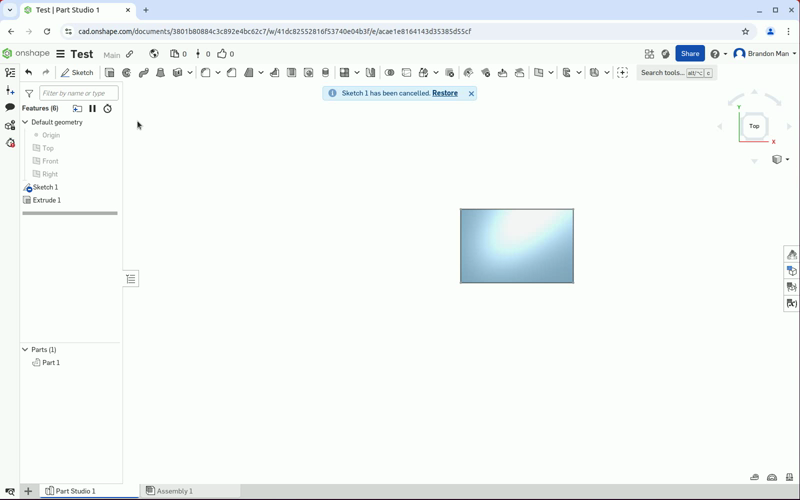
key(shift+h)
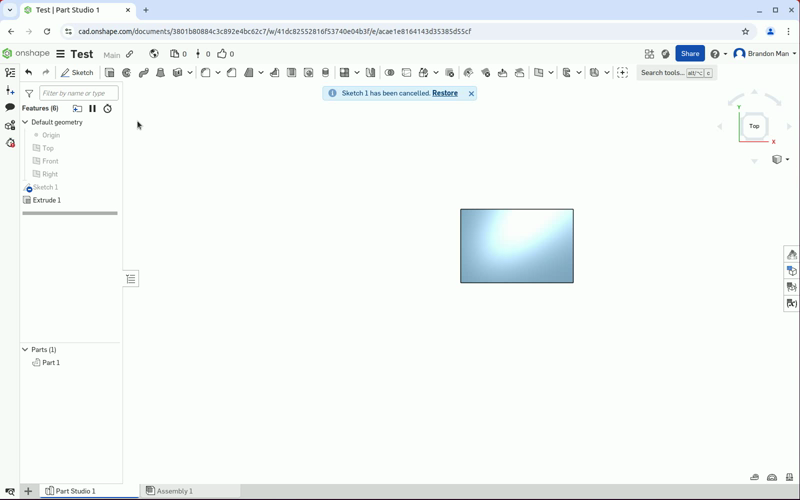
mouse_move(73, 189)
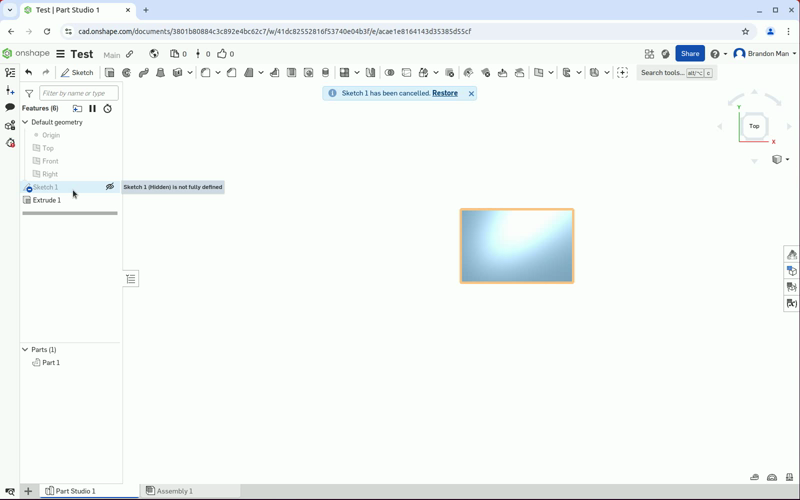
click(73, 189)
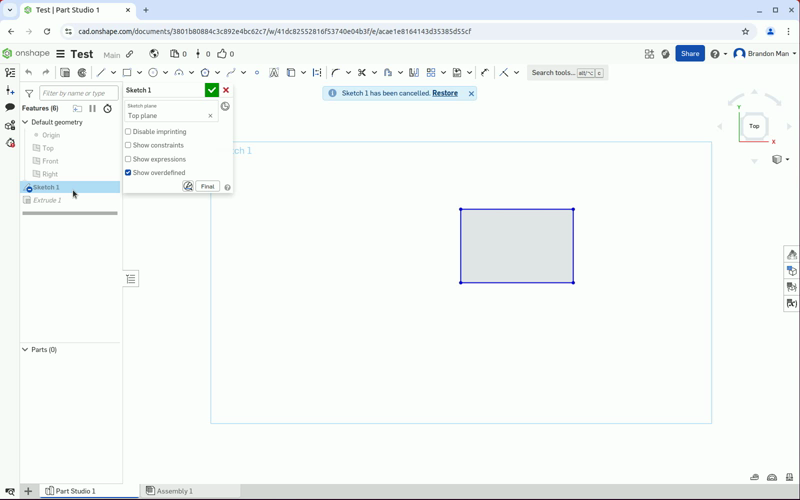
mouse_move(229, 92)
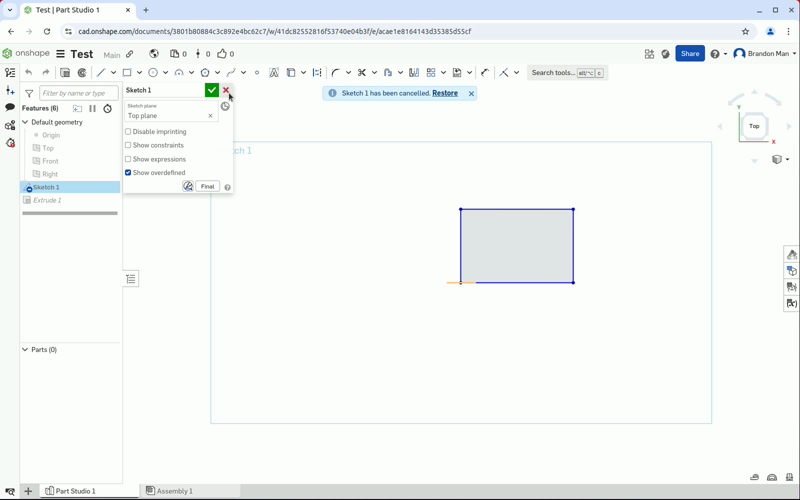
click(229, 92)
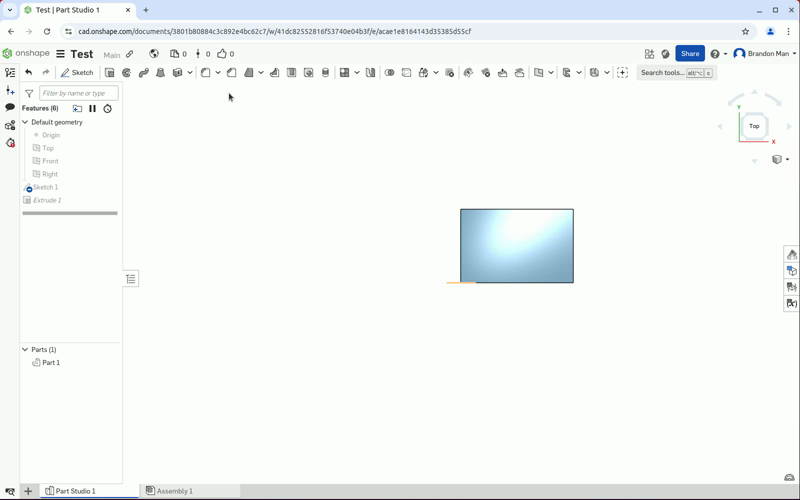
mouse_move(541, 75)
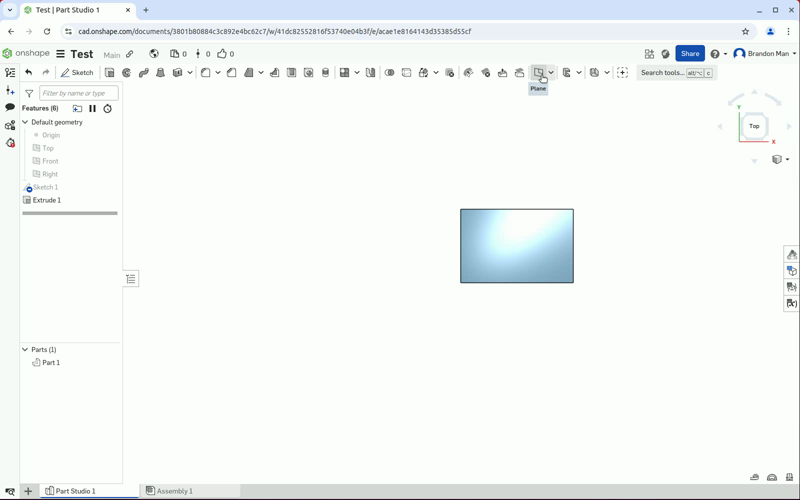
click(541, 75)
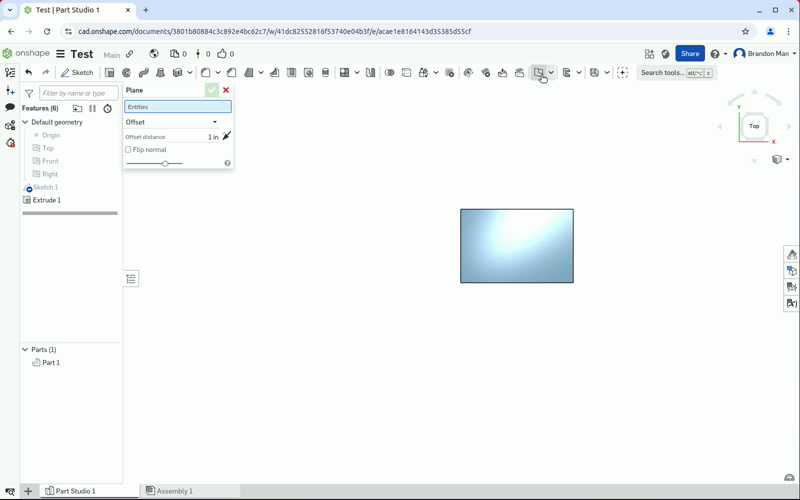
mouse_move(73, 150)
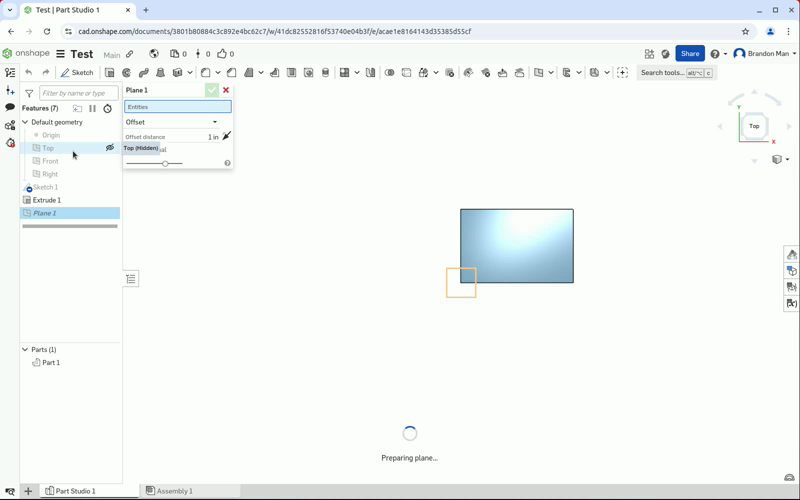
click(73, 150)
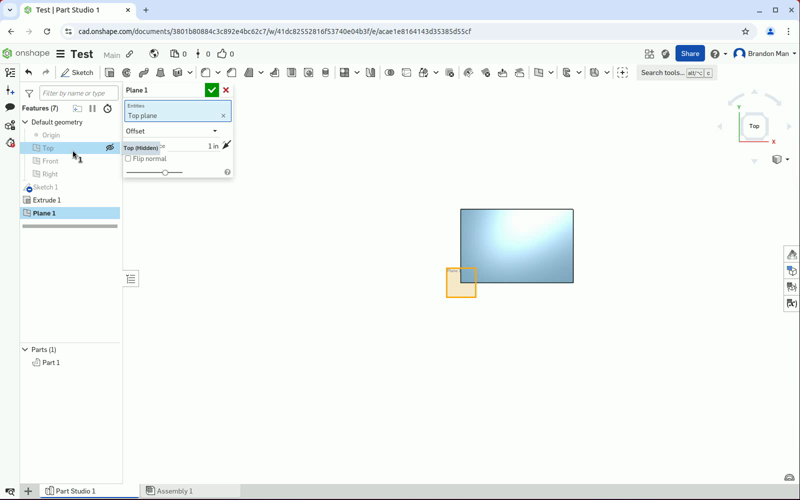
key(tab, 2)
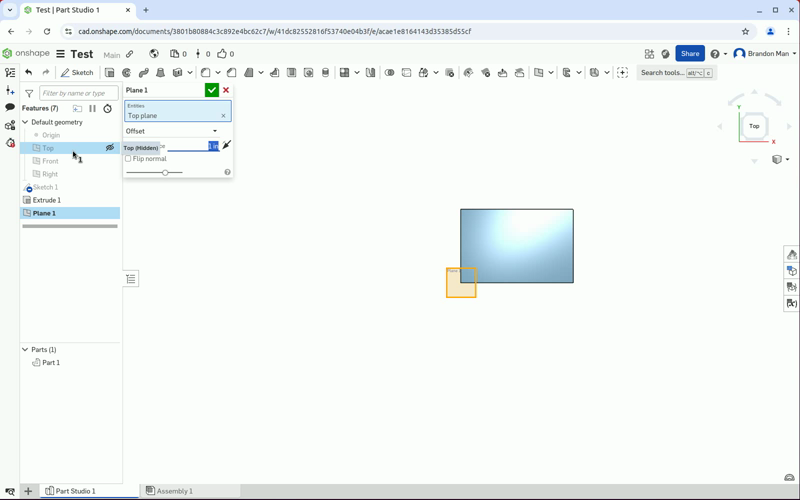
text(2.896)
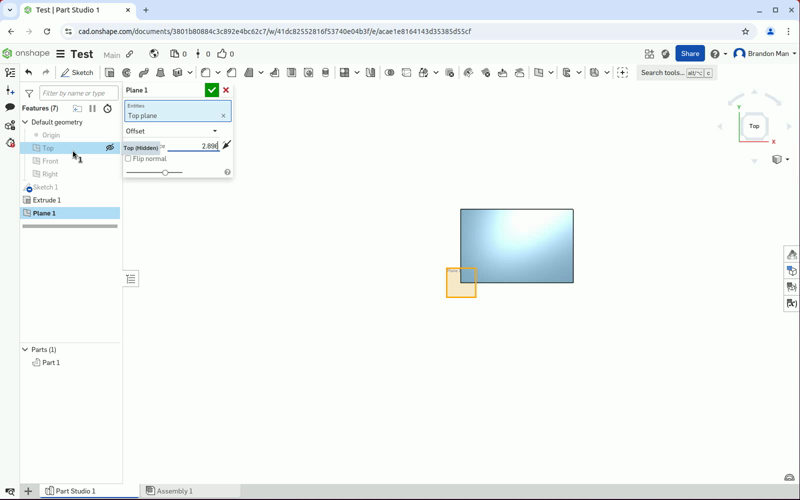
key(enter, 2)
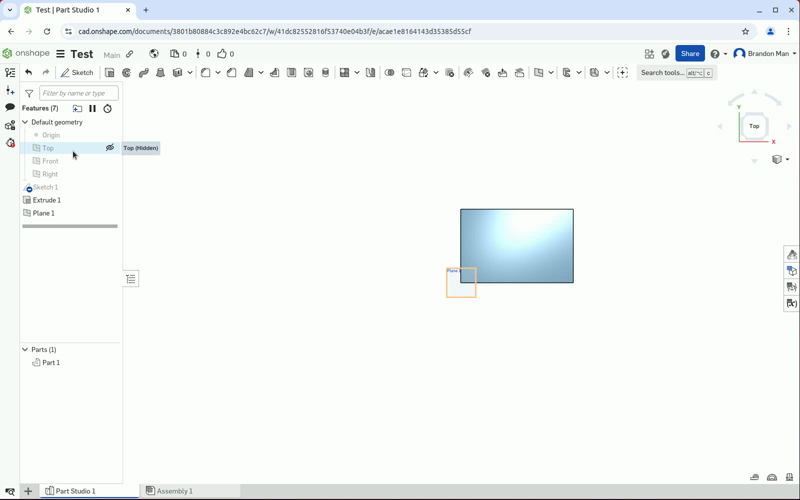
key(shift+s)
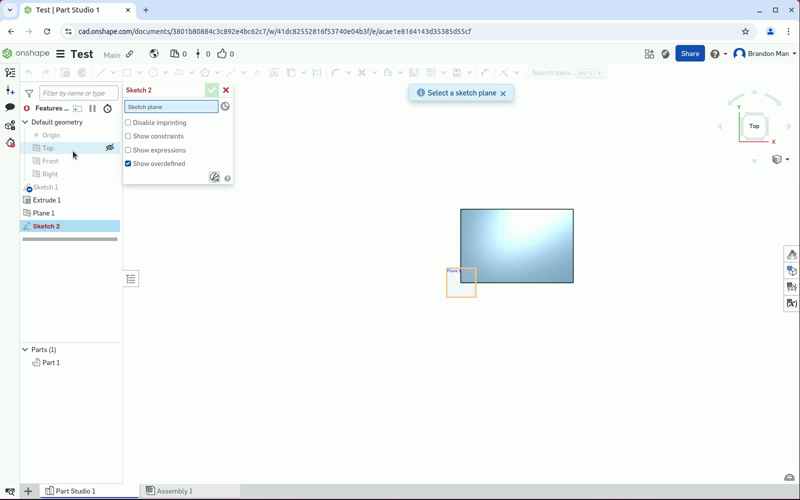
mouse_move(73, 215)
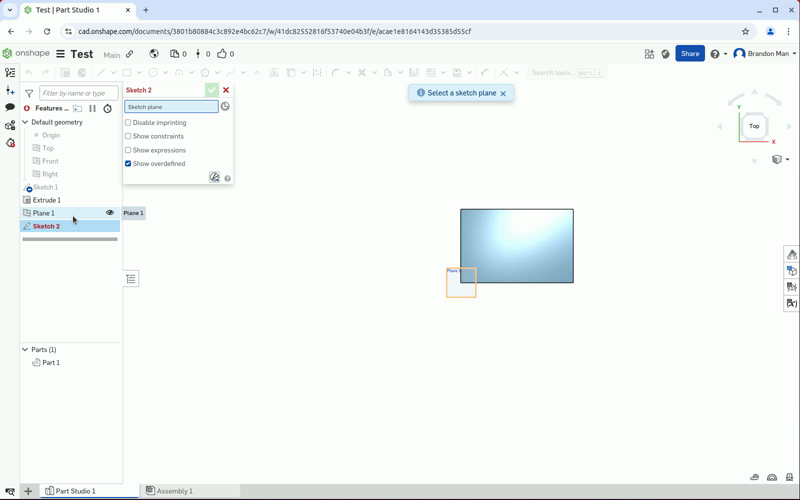
click(73, 215)
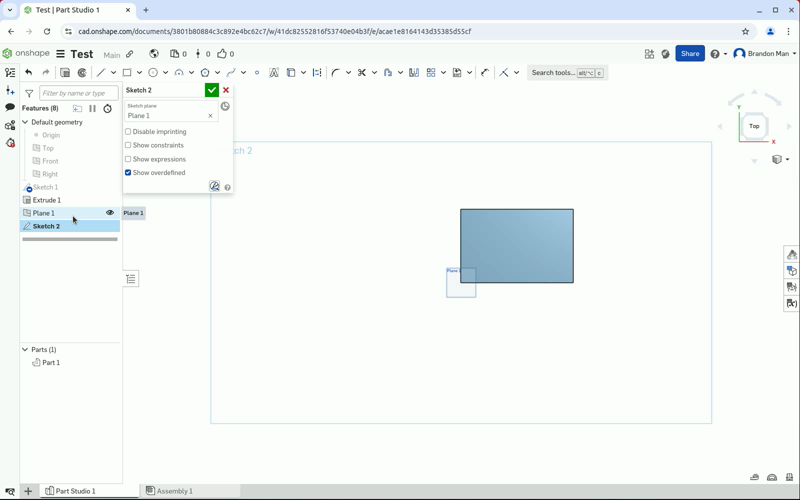
mouse_move(73, 352)
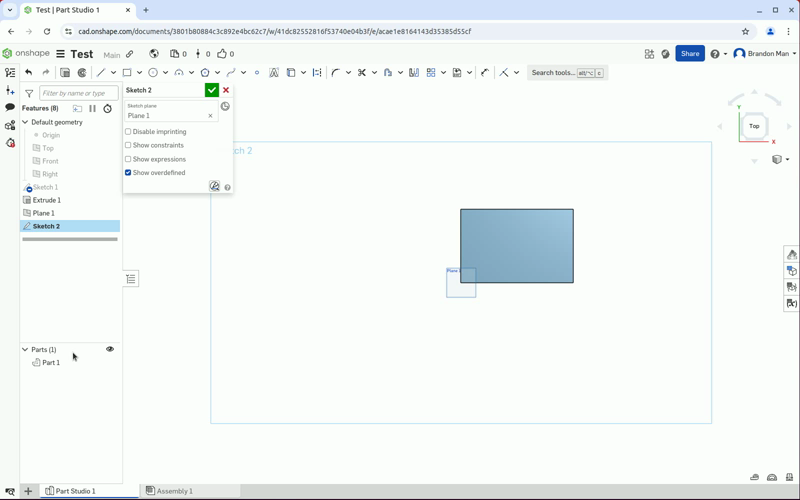
key(y)
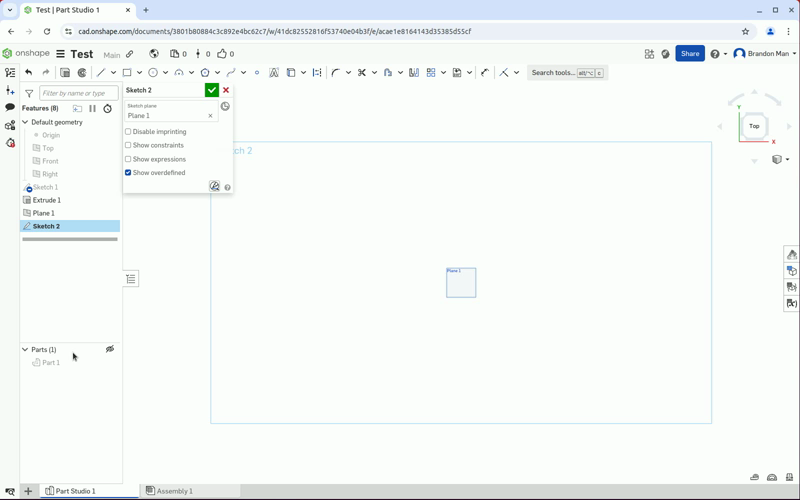
key(l)
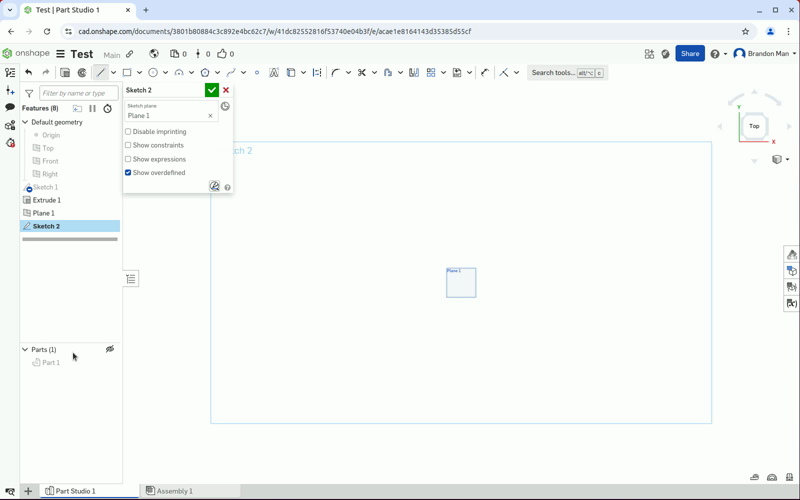
key_down(shift)
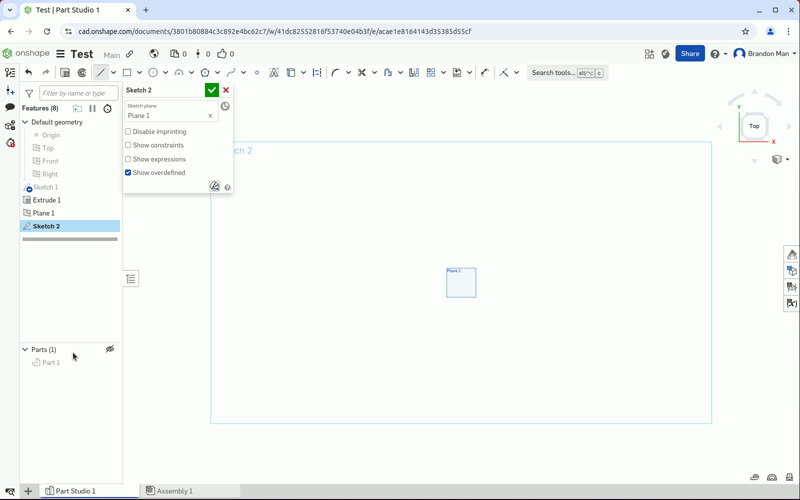
mouse_move(516, 231)
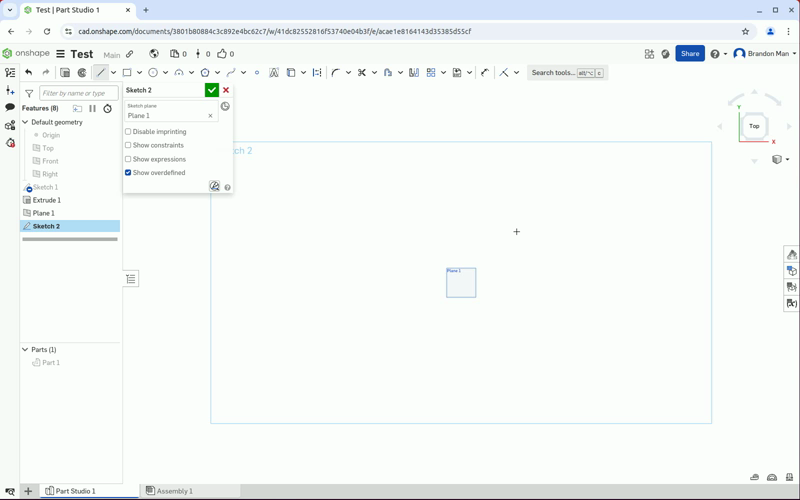
click(516, 231)
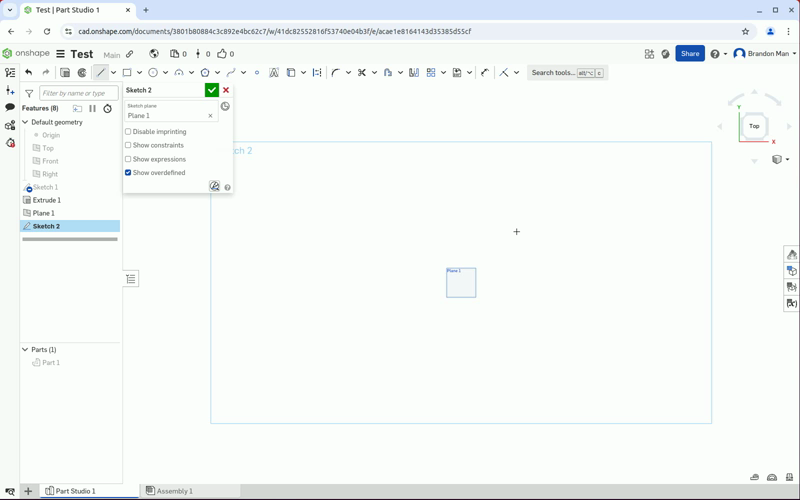
key_up(shift)
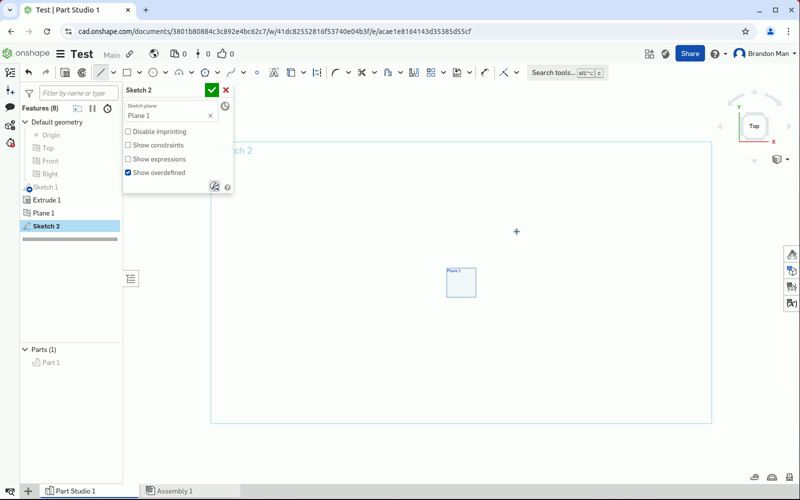
key_down(shift)
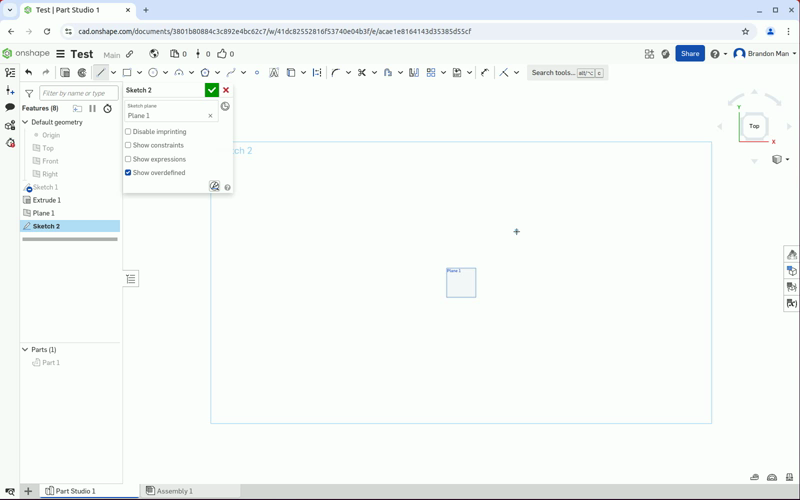
mouse_move(546, 231)
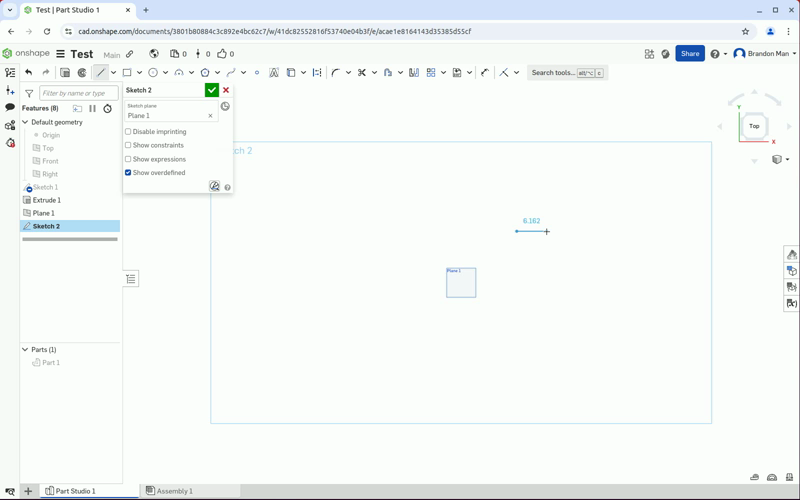
mouse_move(569, 231)
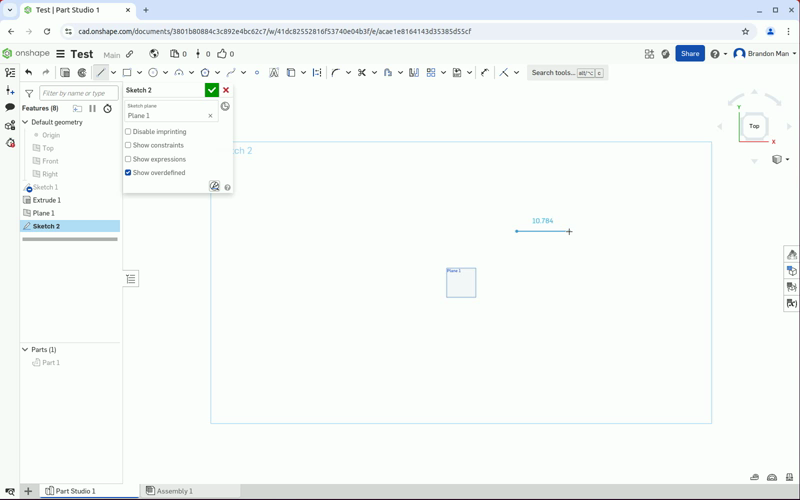
click(569, 231)
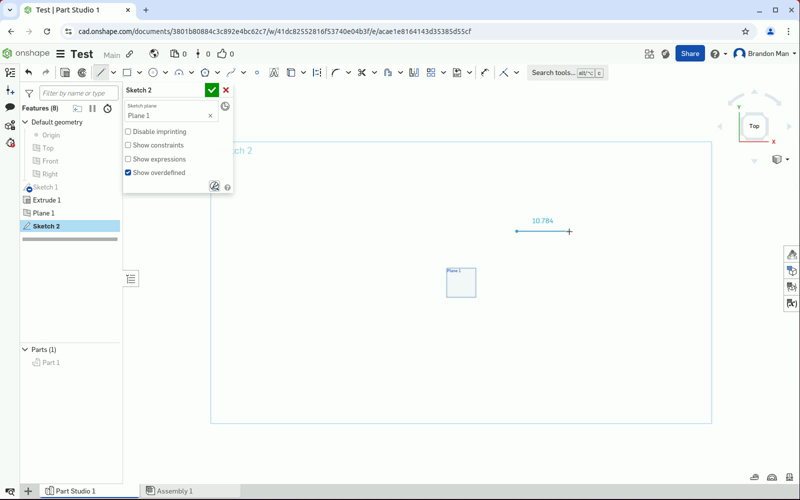
key_up(shift)
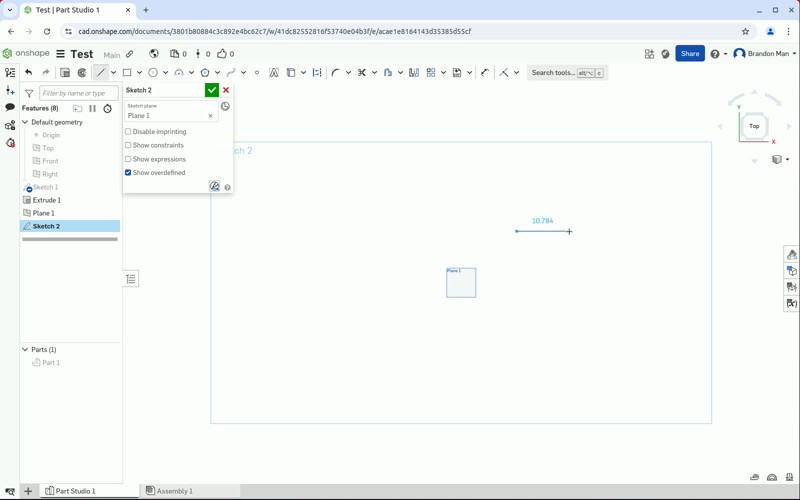
key_down(shift)
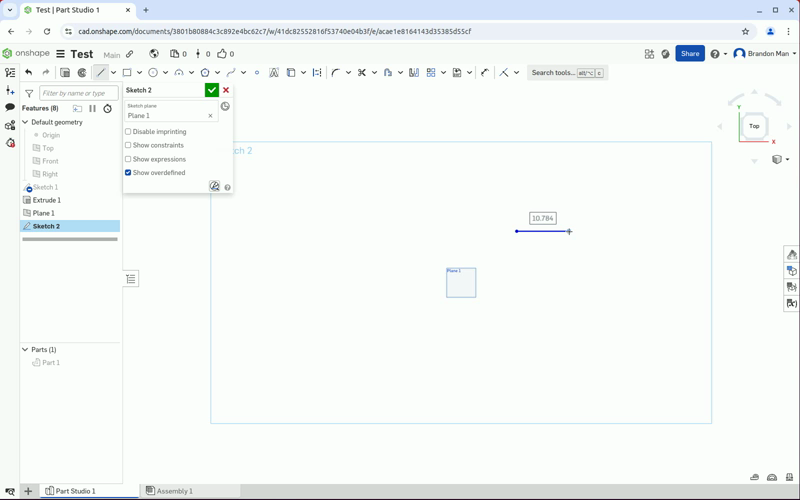
mouse_move(589, 231)
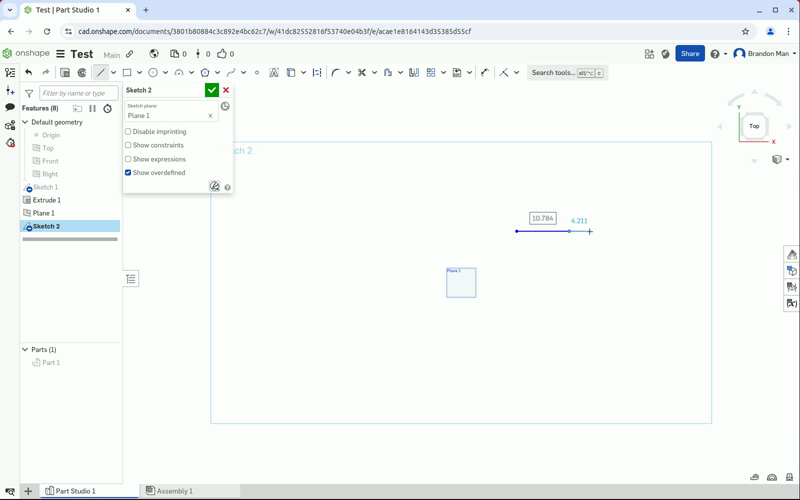
mouse_move(569, 224)
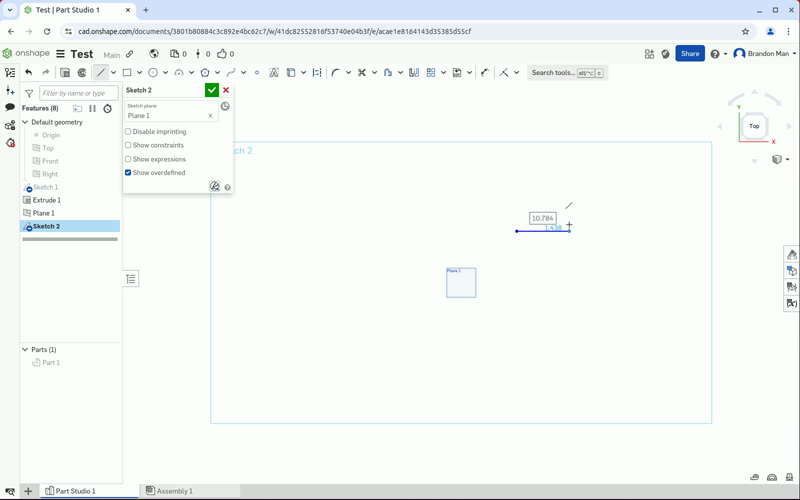
scroll(6)
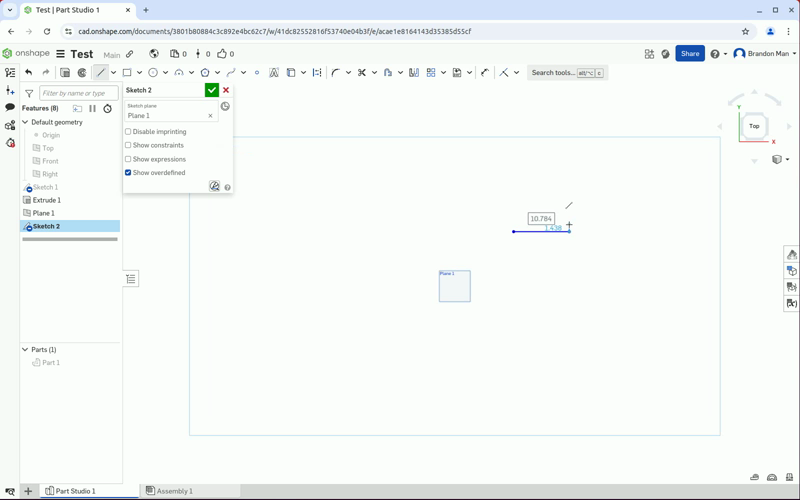
scroll(6)
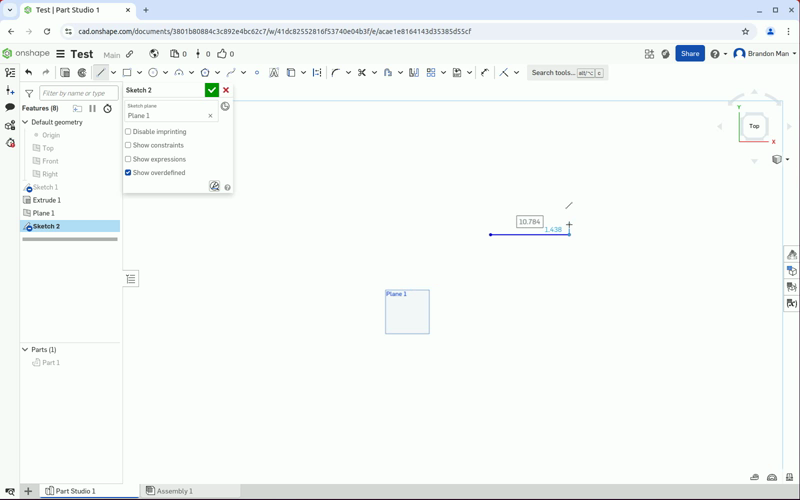
scroll(6)
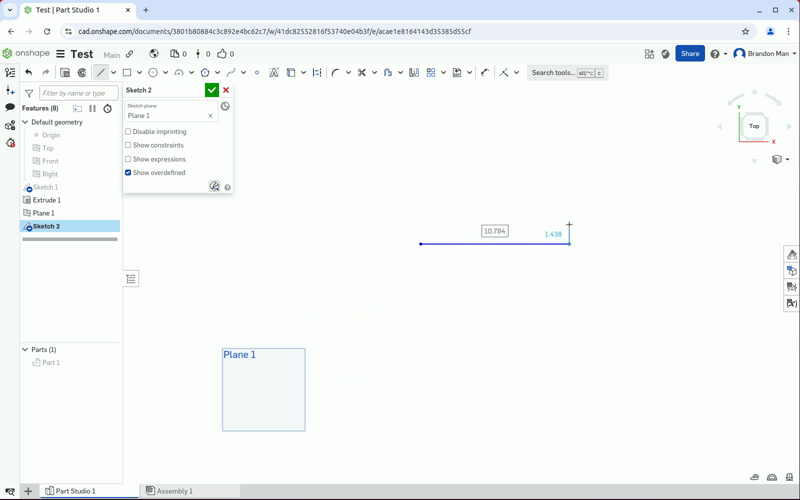
scroll(6)
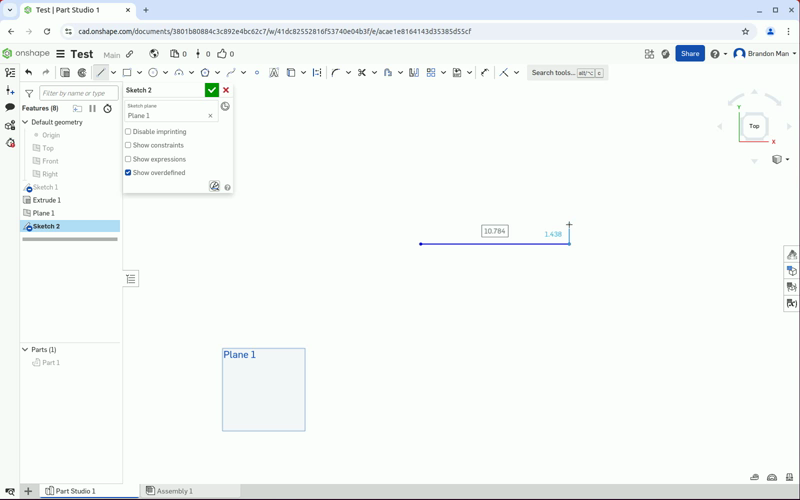
scroll(6)
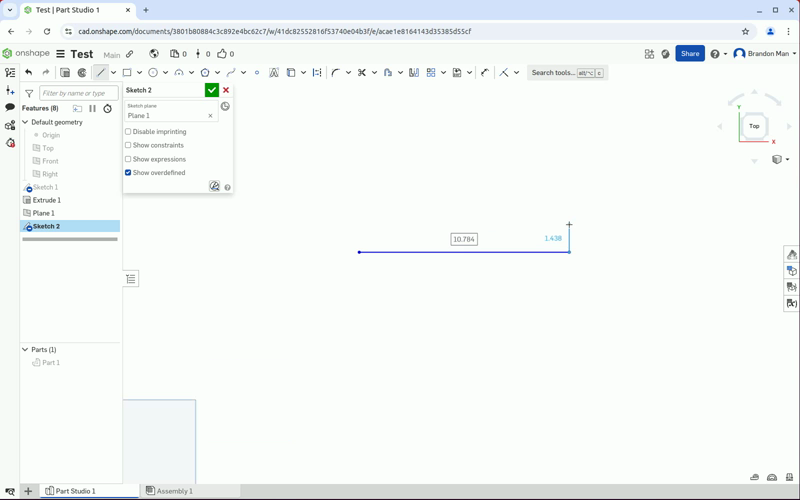
scroll(6)
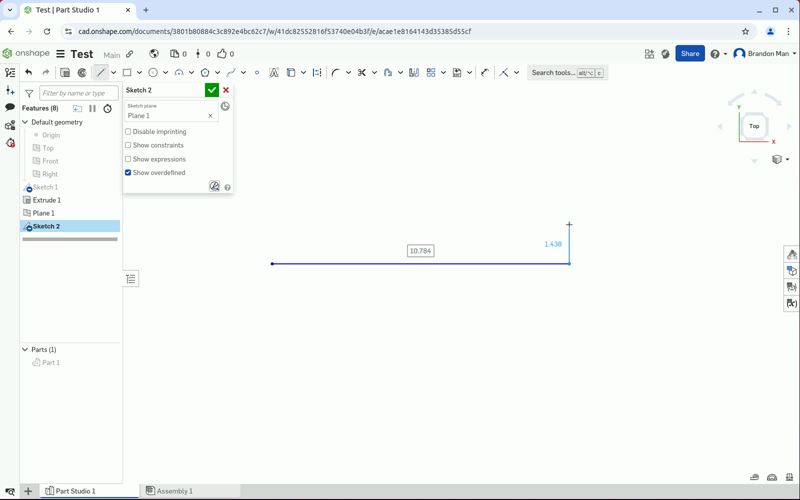
scroll(6)
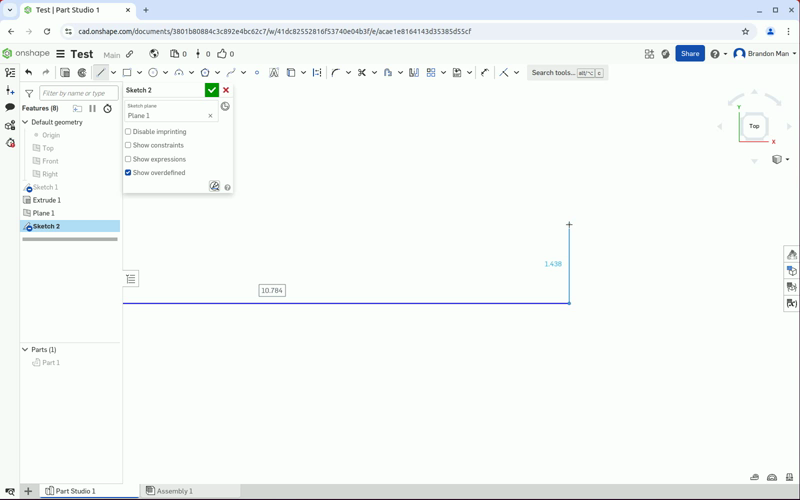
click(569, 224)
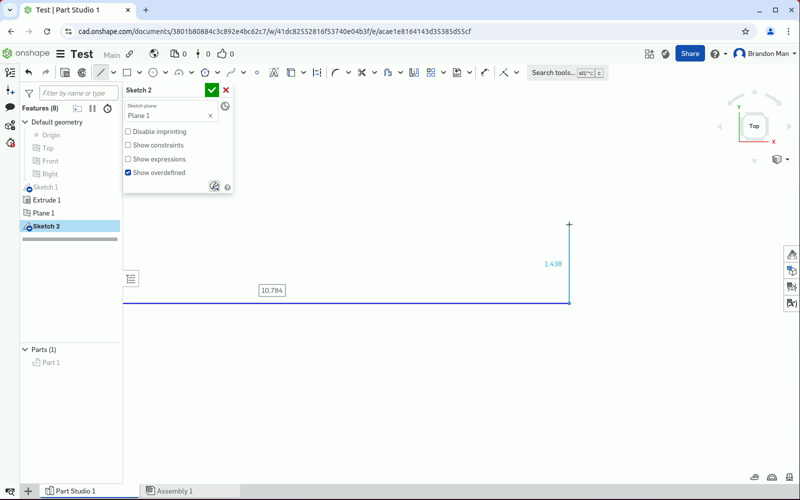
scroll(-6)
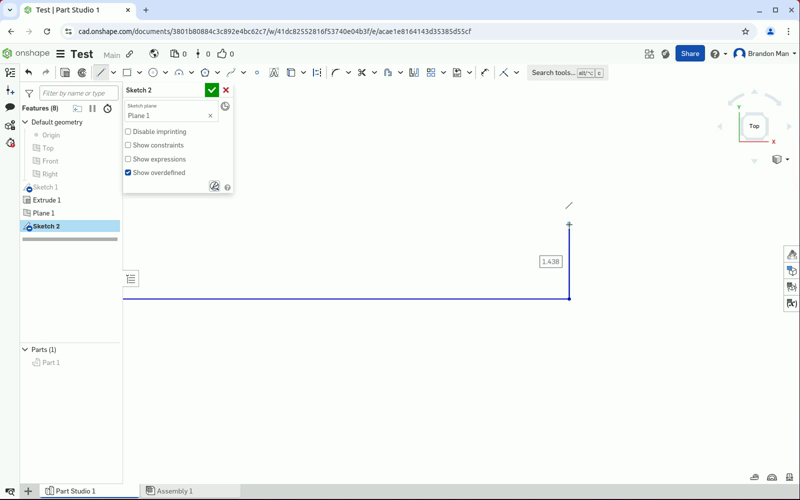
scroll(-6)
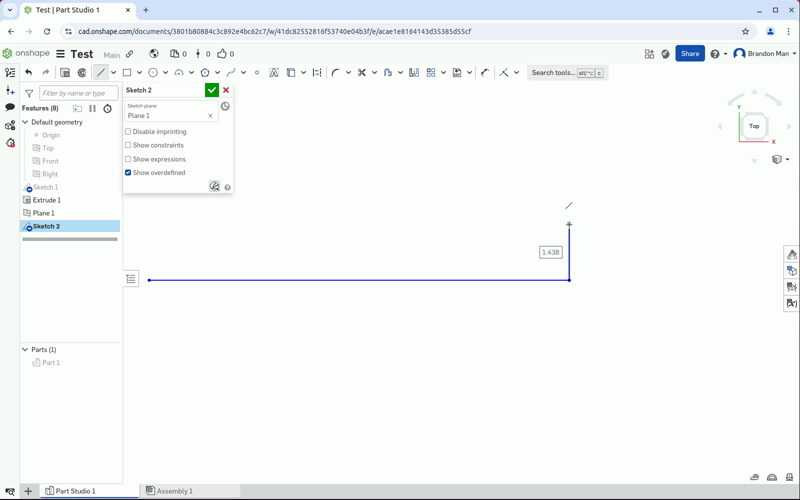
scroll(-6)
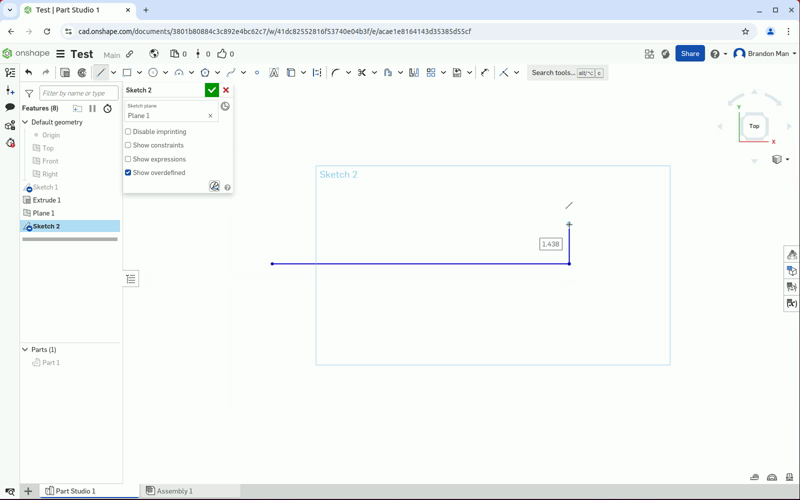
scroll(-6)
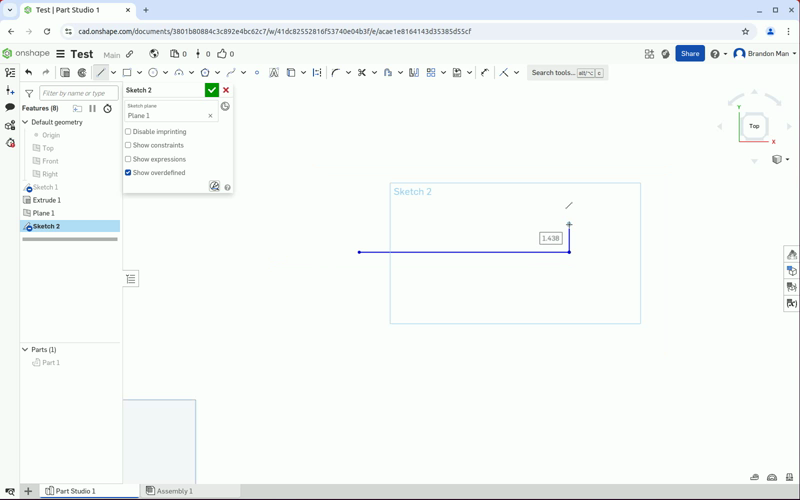
scroll(-6)
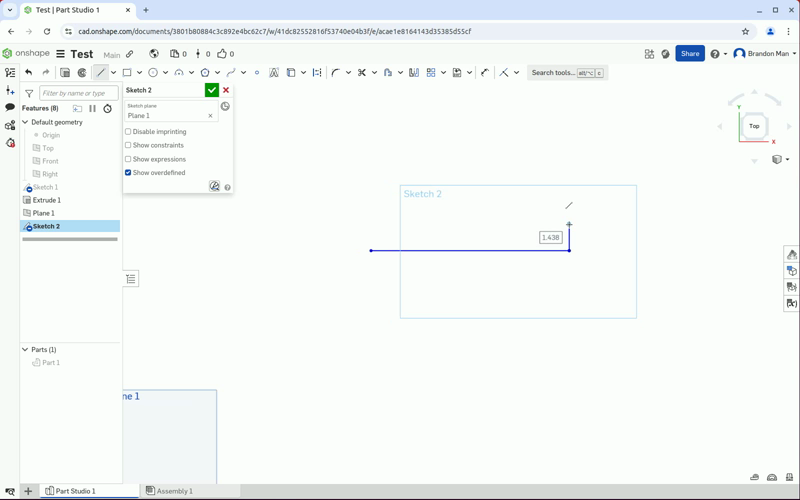
scroll(-6)
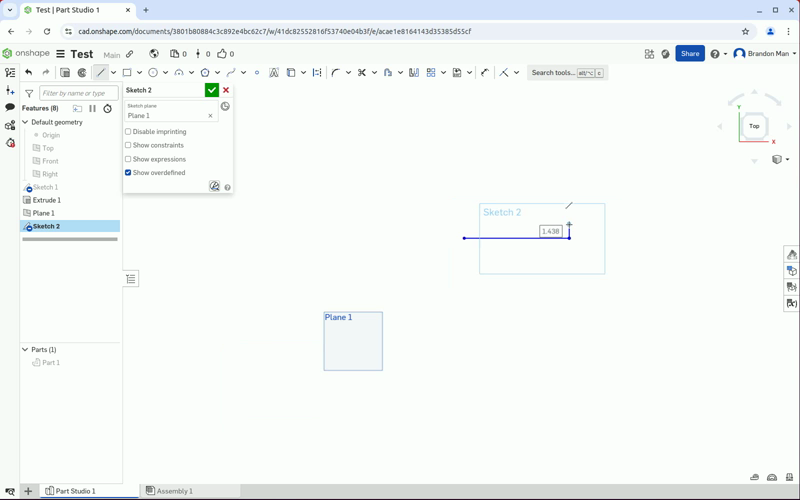
scroll(-6)
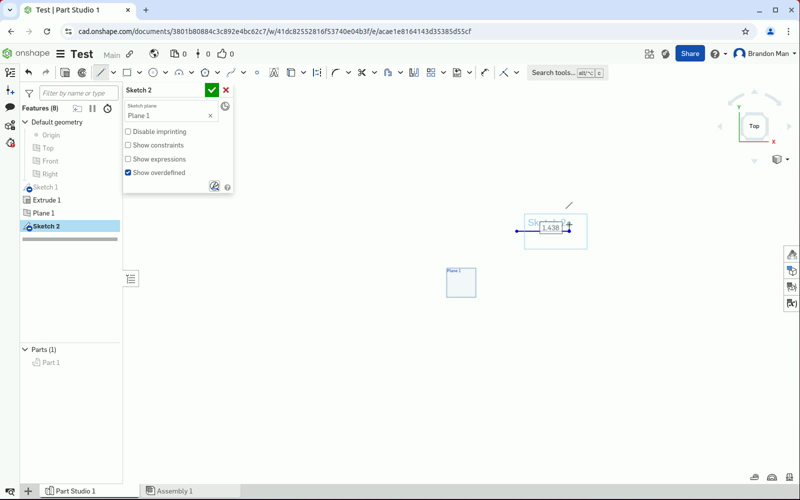
key_up(shift)
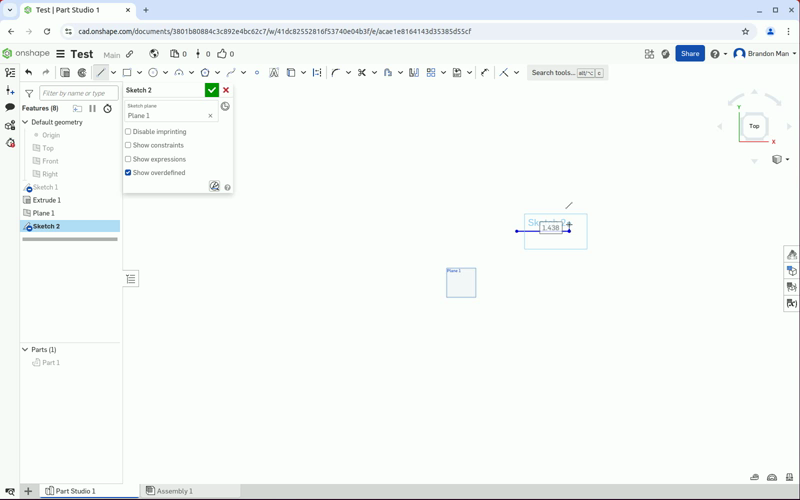
key_down(shift)
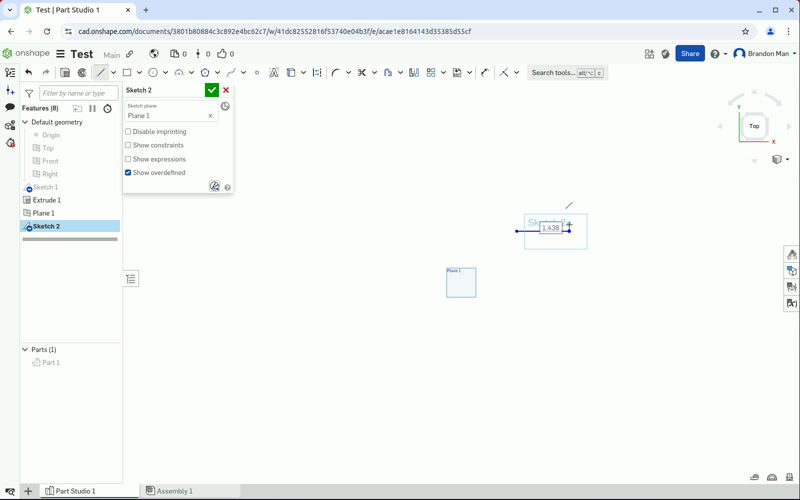
mouse_move(589, 224)
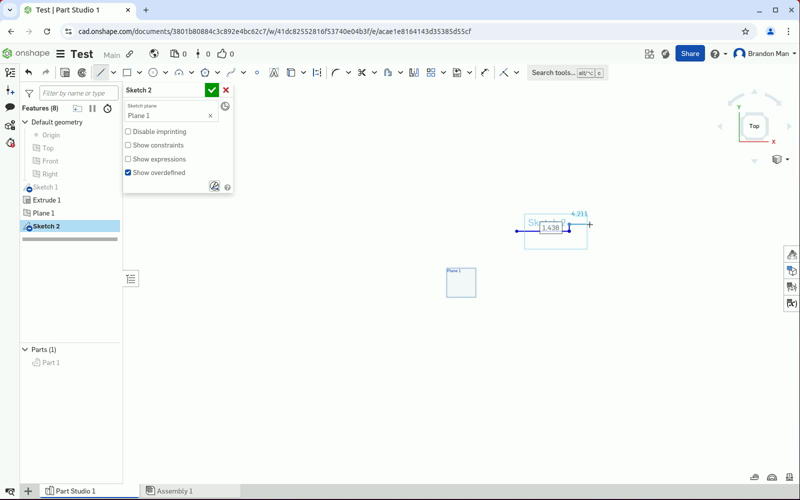
mouse_move(516, 224)
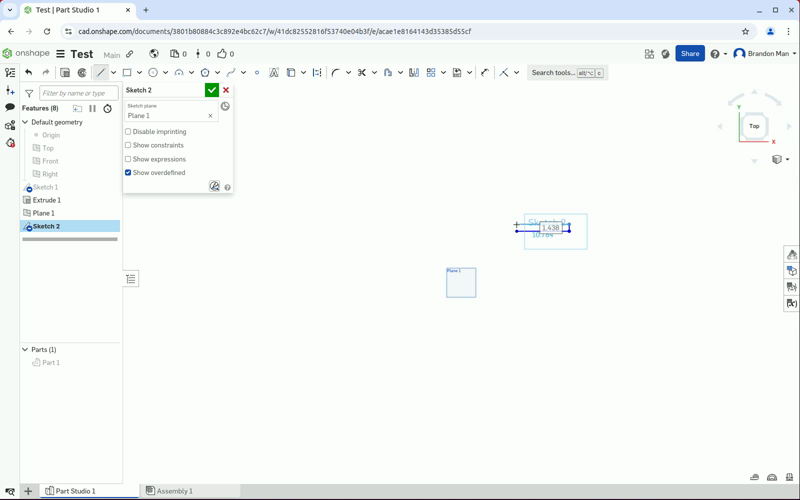
click(516, 224)
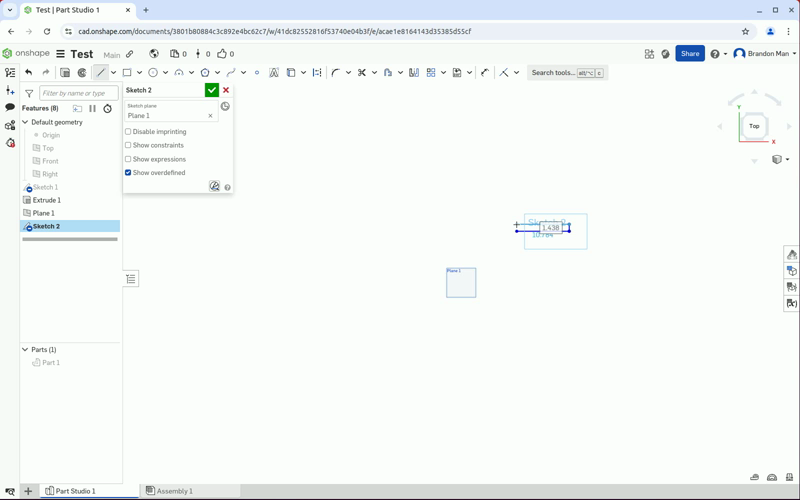
key_up(shift)
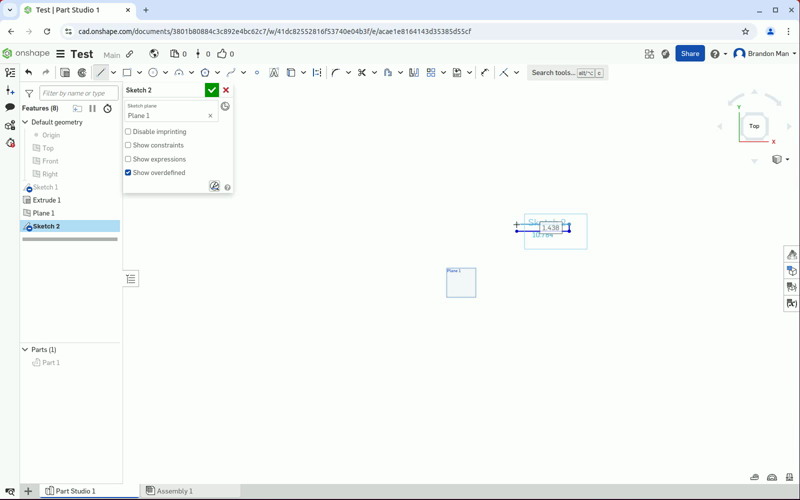
mouse_move(546, 224)
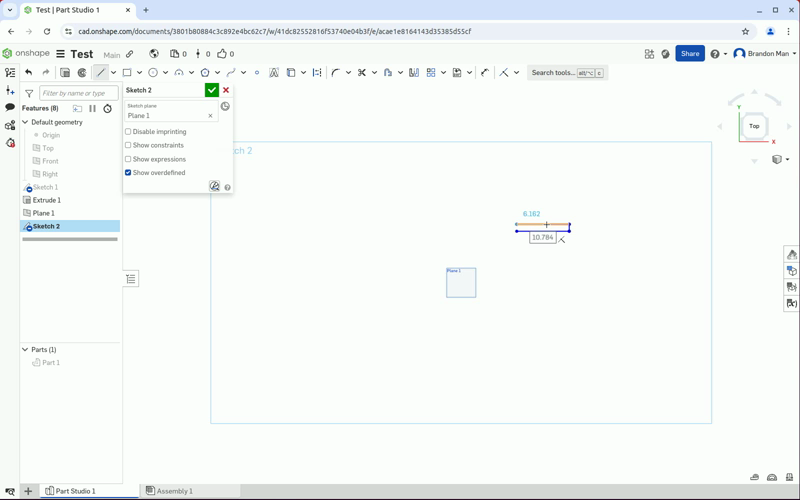
key_down(shift)
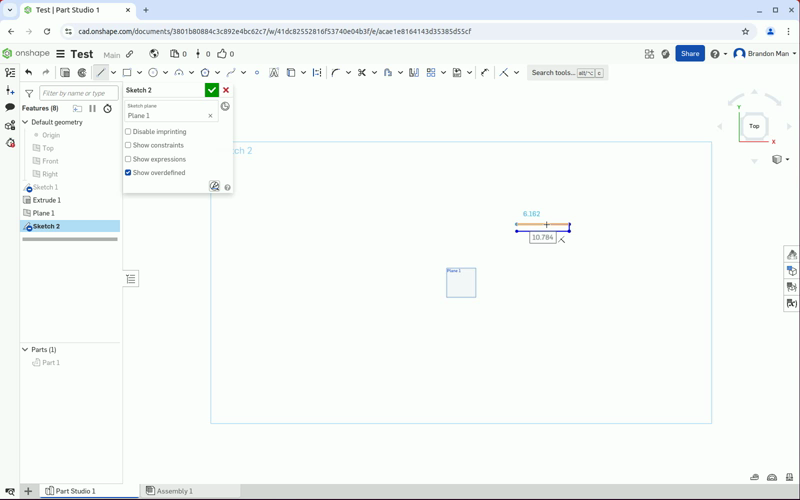
mouse_move(516, 231)
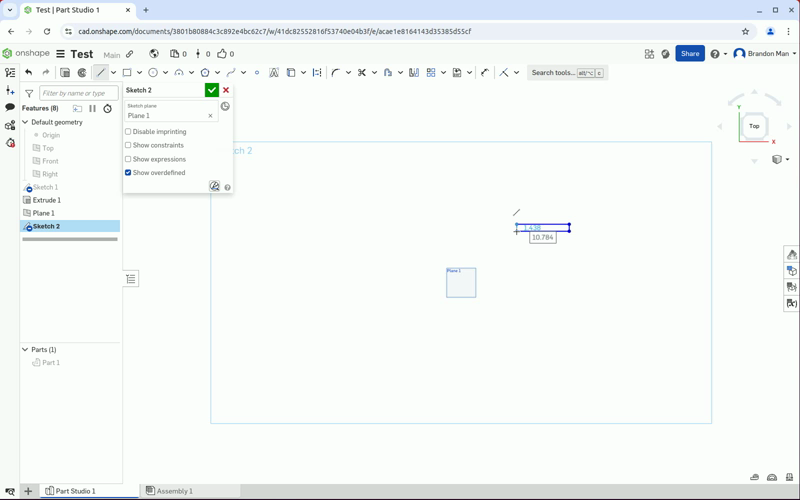
scroll(6)
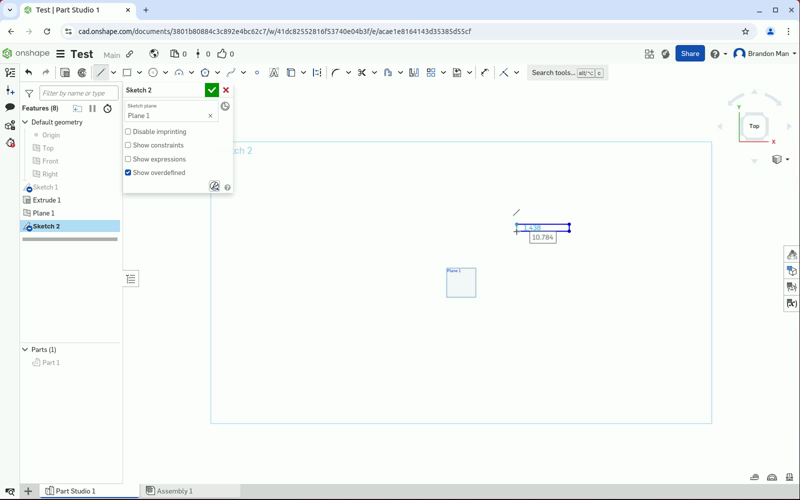
scroll(6)
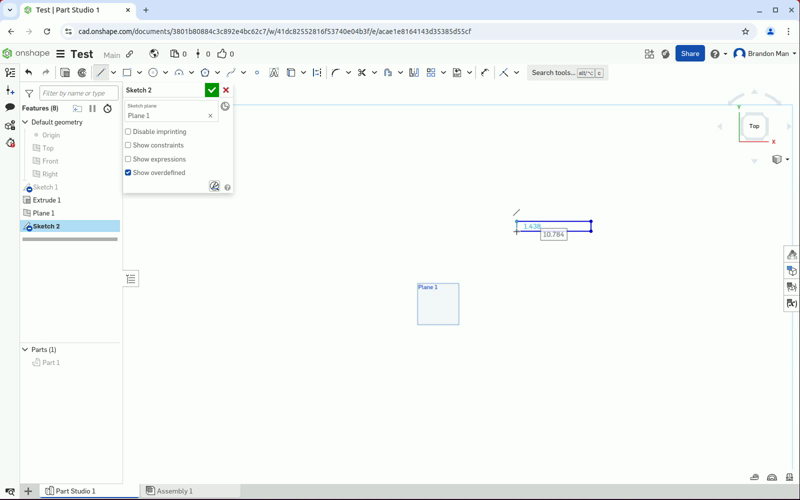
scroll(6)
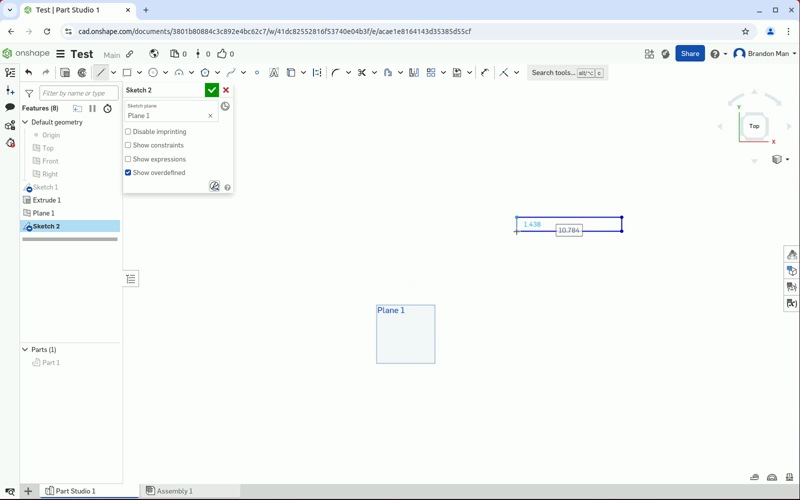
scroll(6)
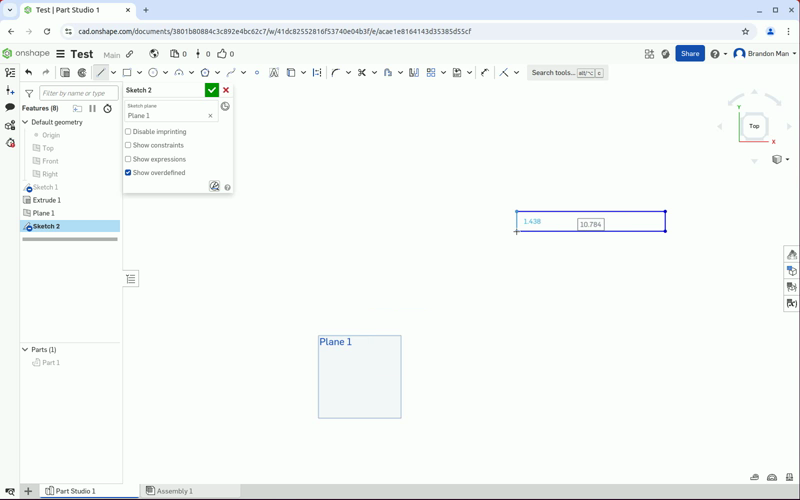
scroll(6)
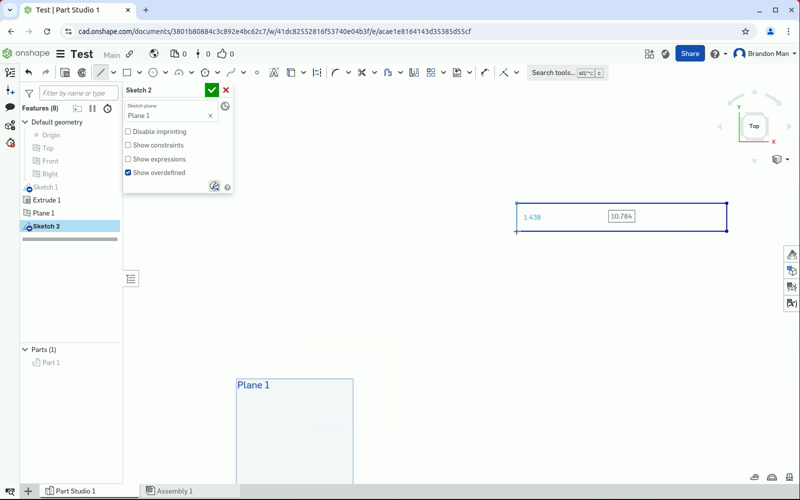
scroll(6)
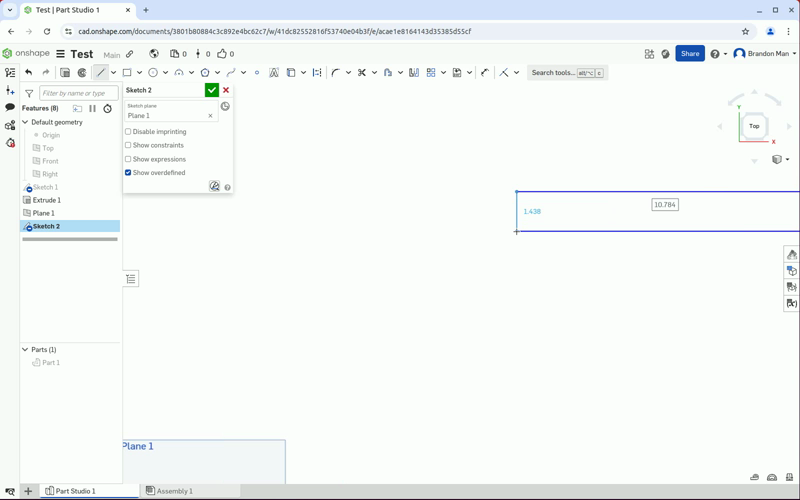
scroll(6)
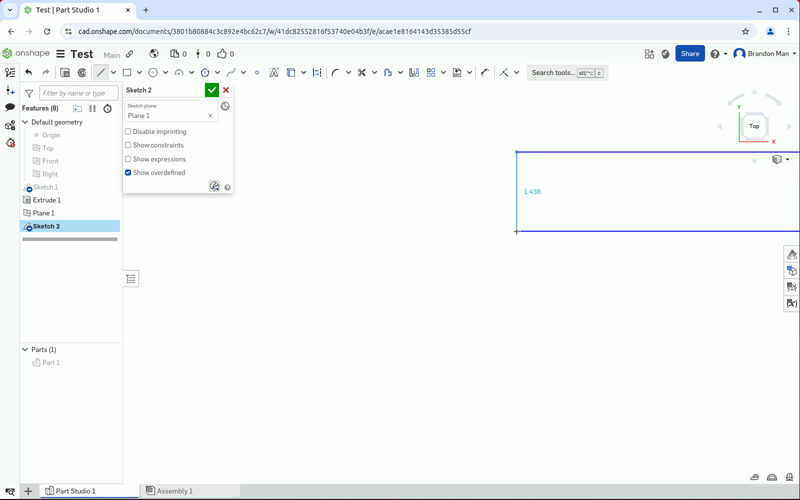
key_up(shift)
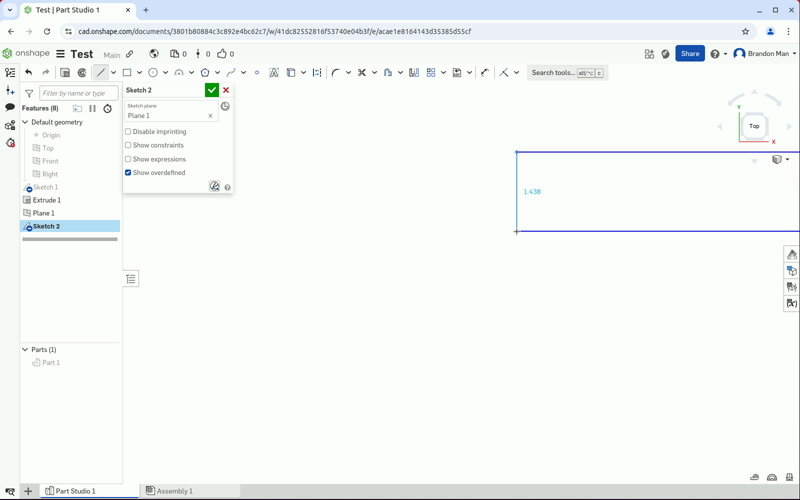
click(516, 231)
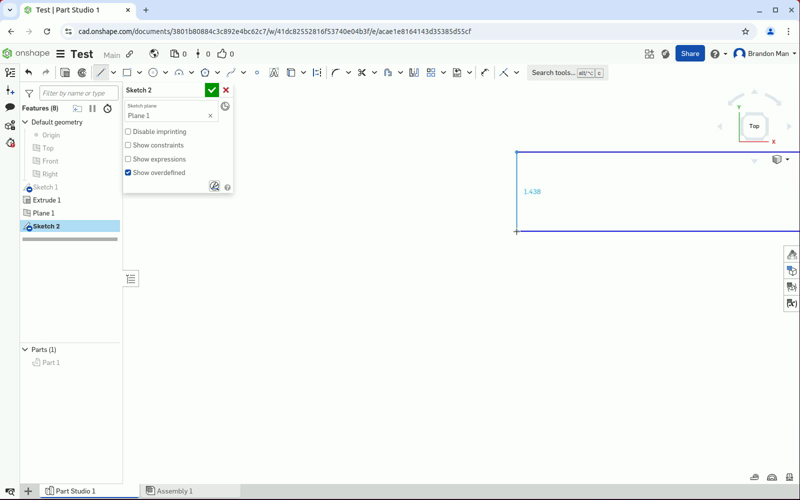
scroll(-6)
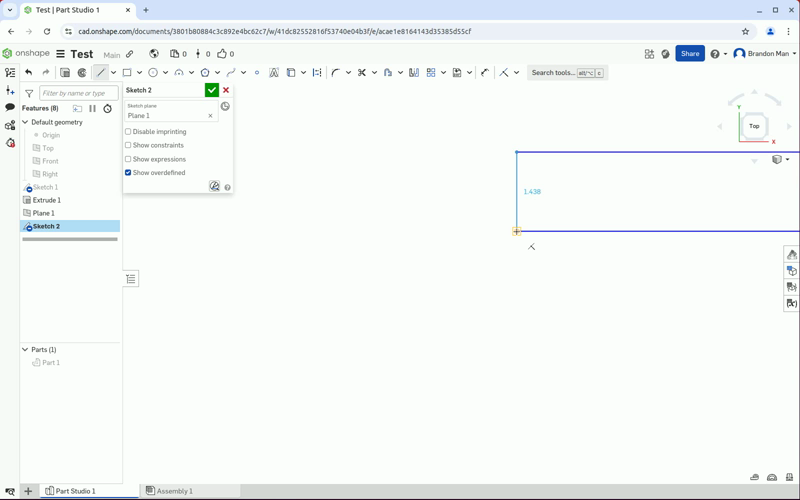
scroll(-6)
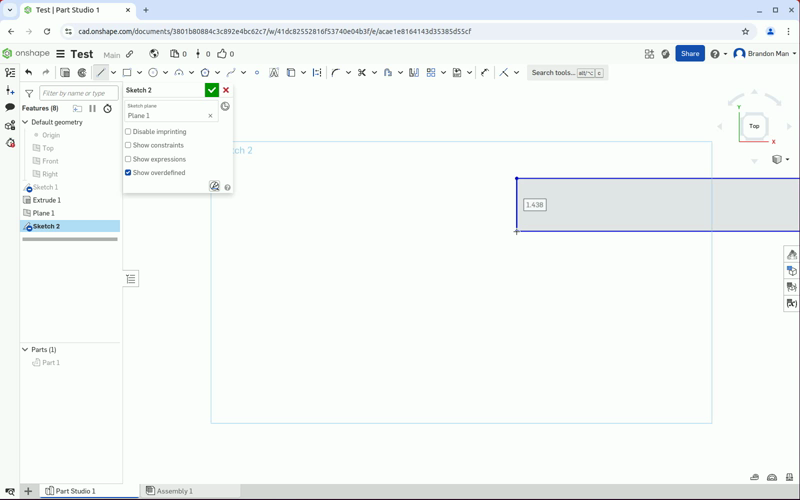
scroll(-6)
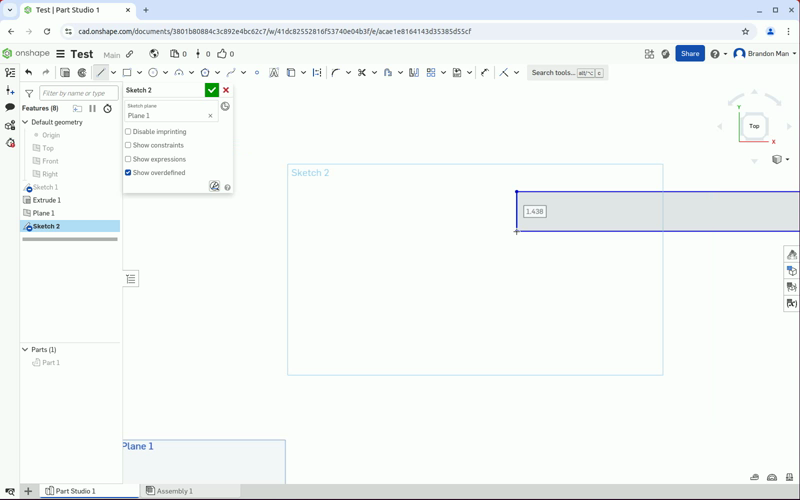
scroll(-6)
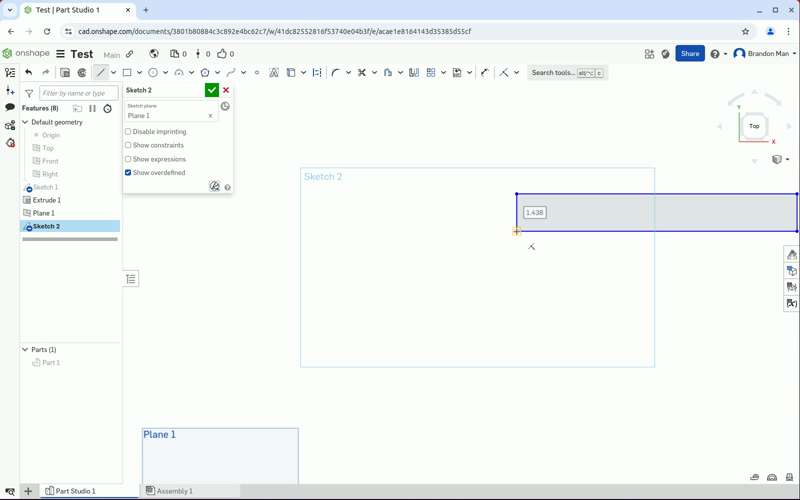
scroll(-6)
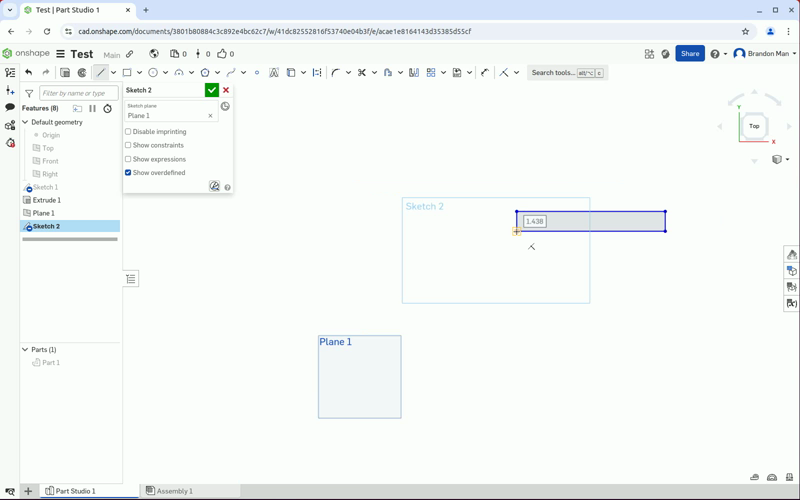
scroll(-6)
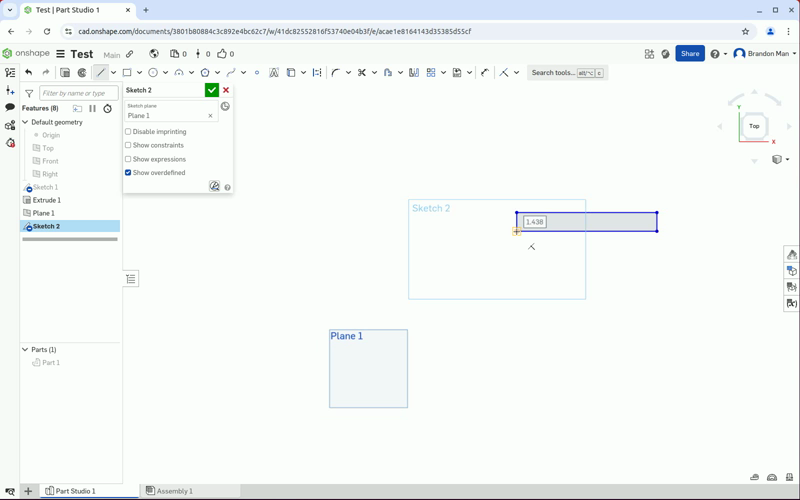
scroll(-6)
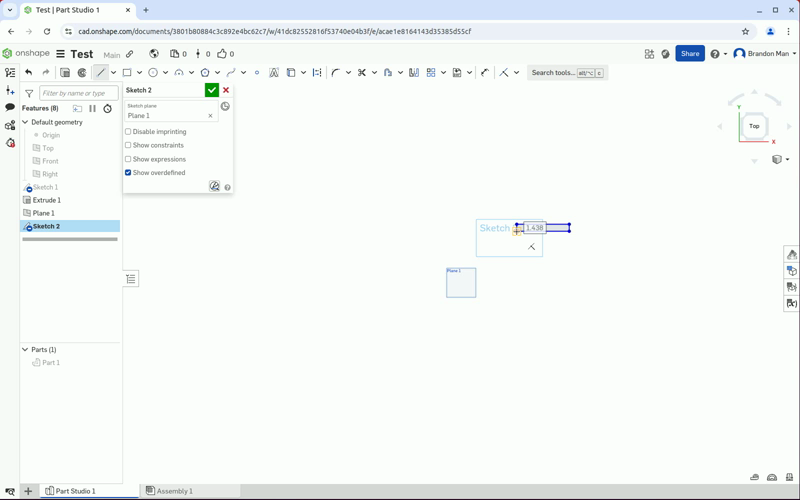
key(esc)
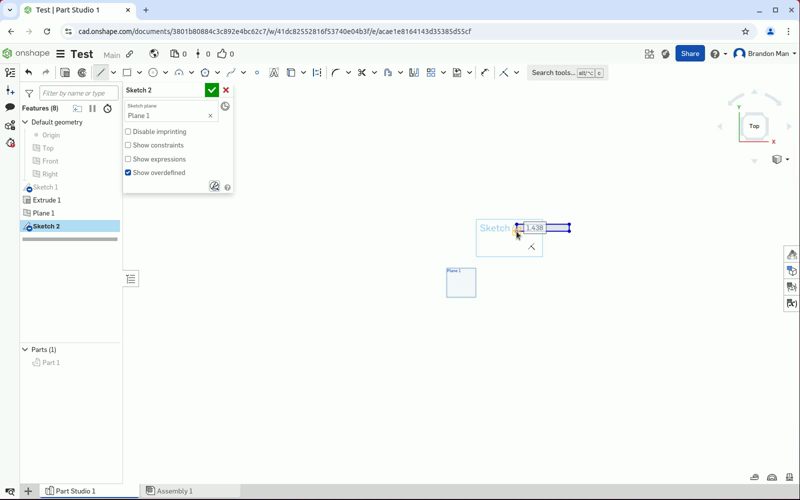
mouse_move(522, 226)
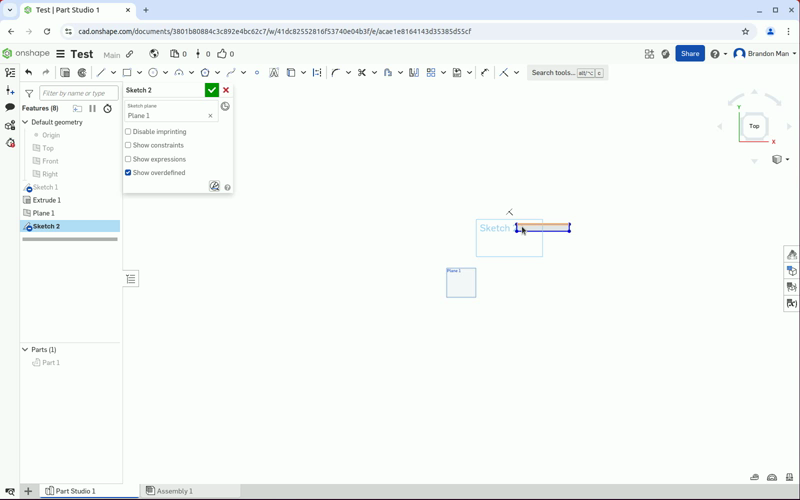
scroll(6)
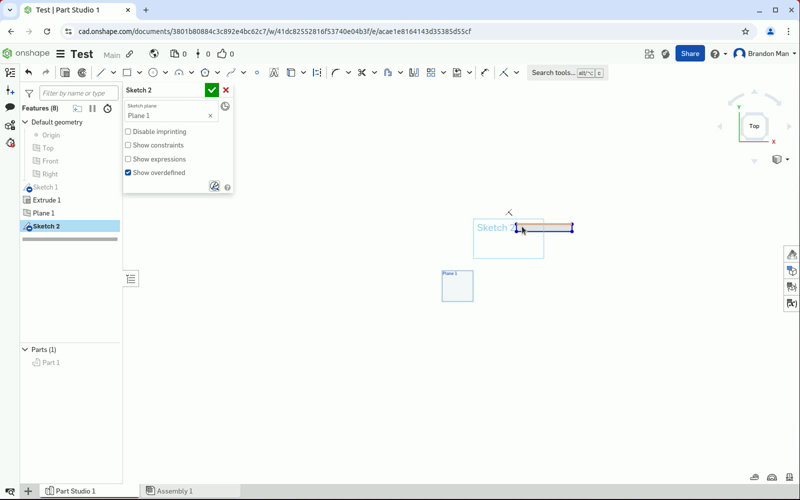
scroll(6)
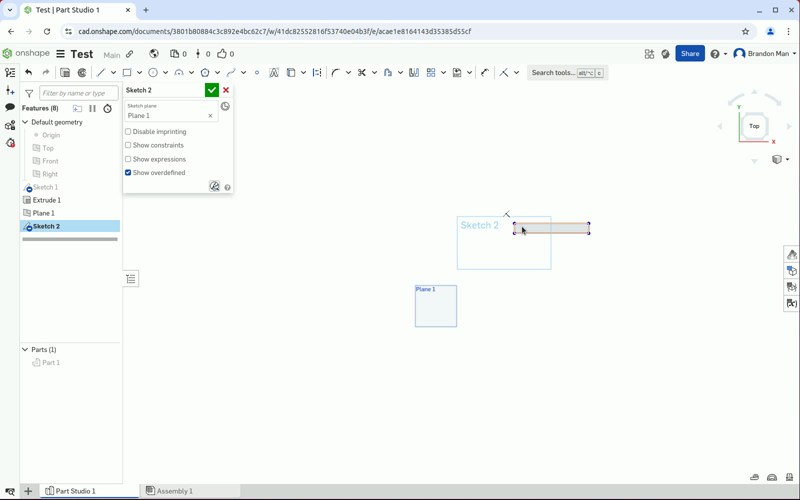
scroll(6)
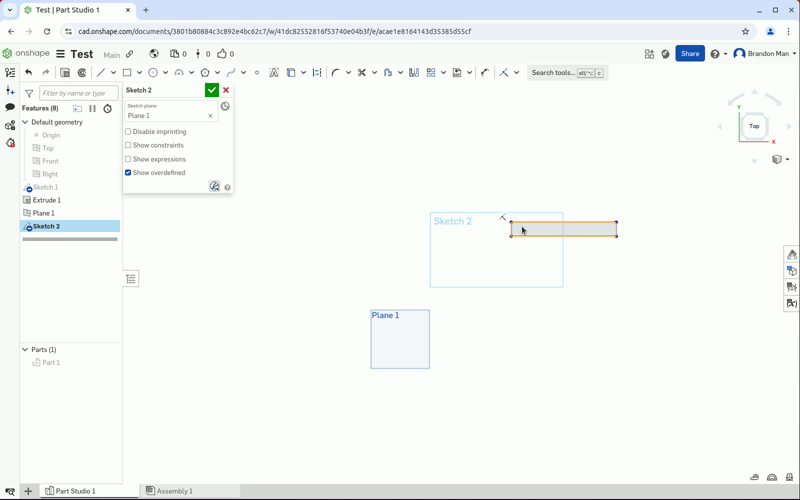
scroll(6)
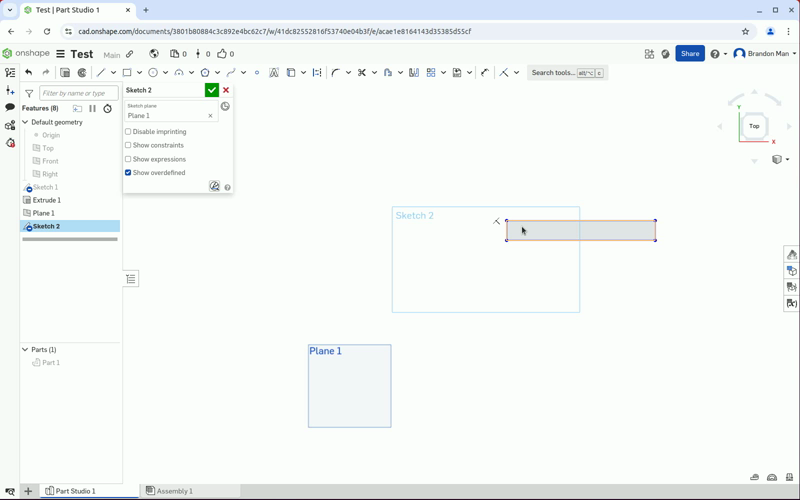
scroll(6)
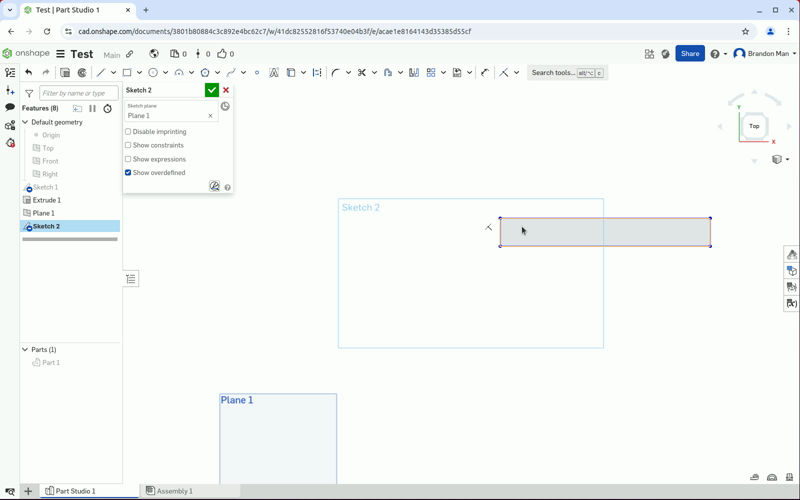
scroll(6)
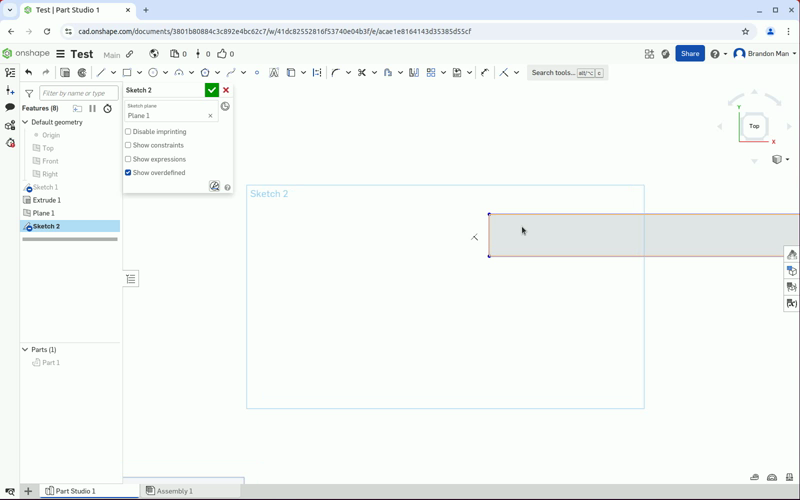
scroll(6)
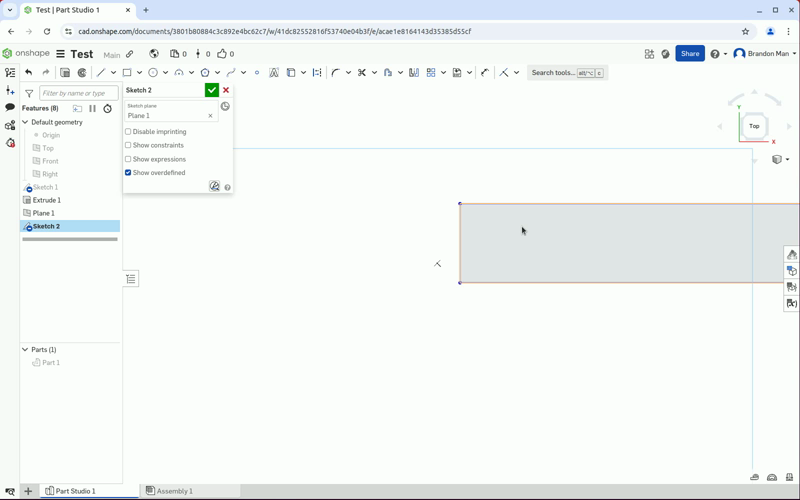
click(522, 226)
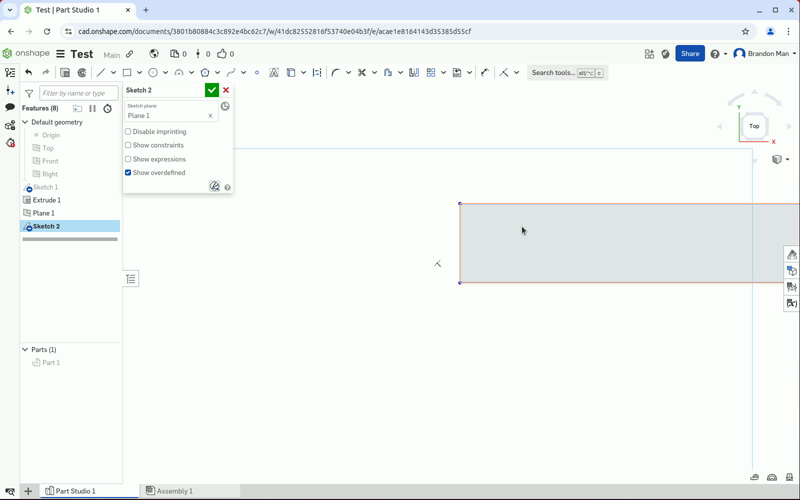
scroll(-6)
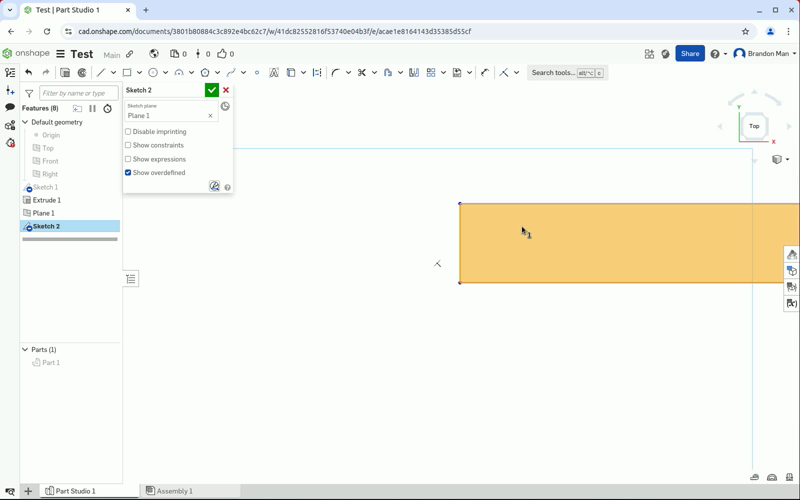
scroll(-6)
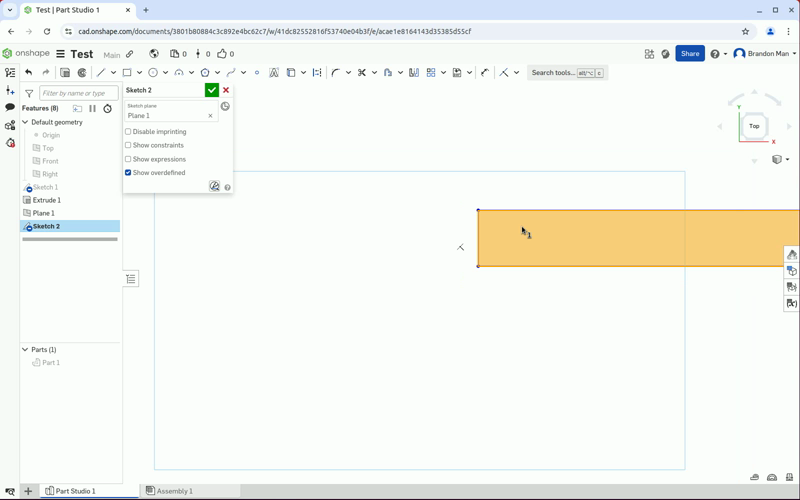
scroll(-6)
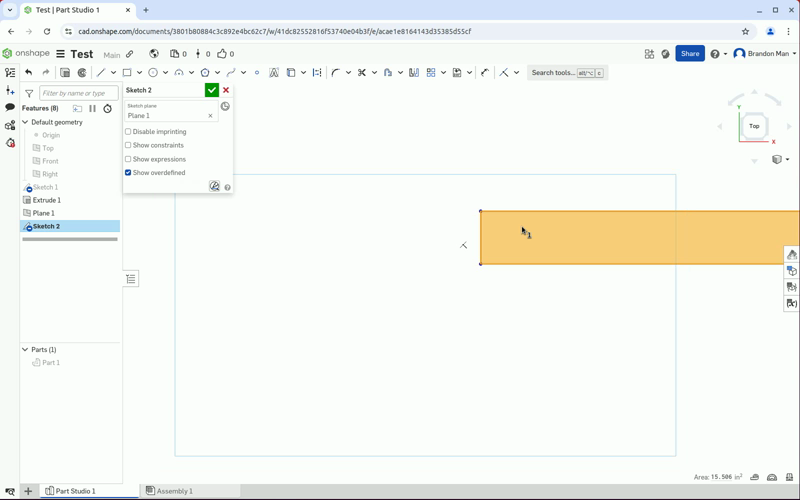
scroll(-6)
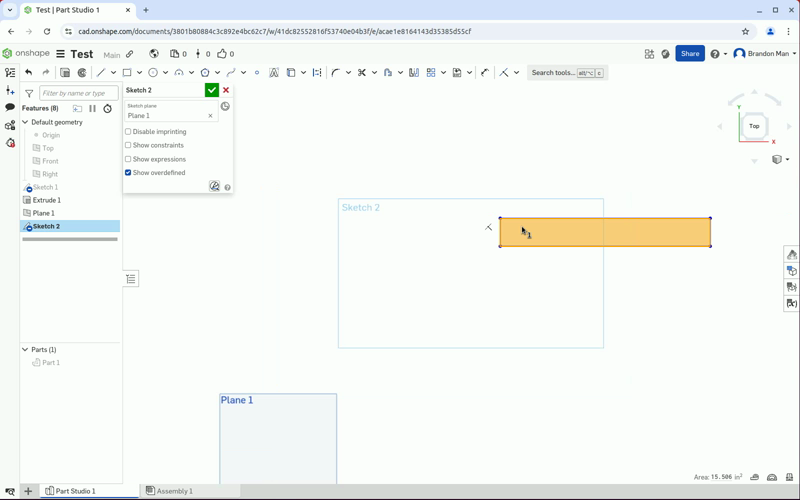
scroll(-6)
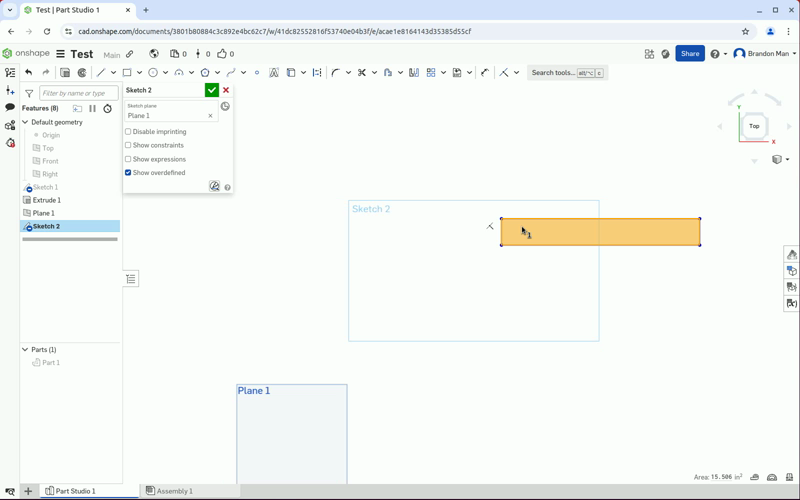
scroll(-6)
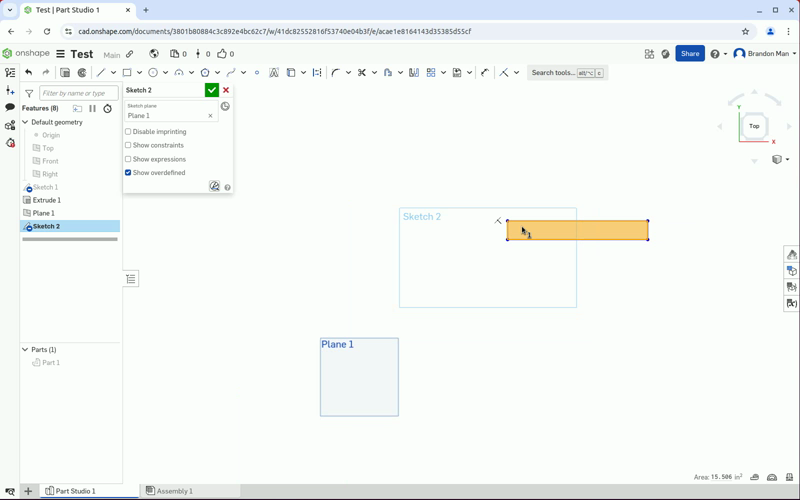
scroll(-6)
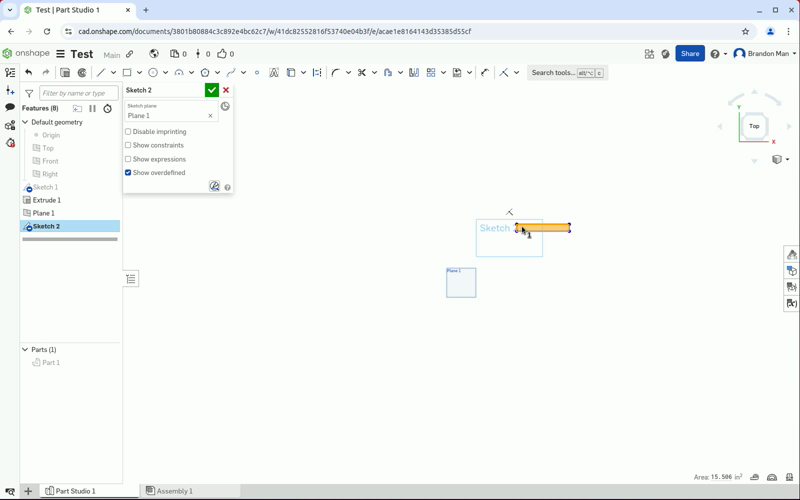
mouse_move(73, 352)
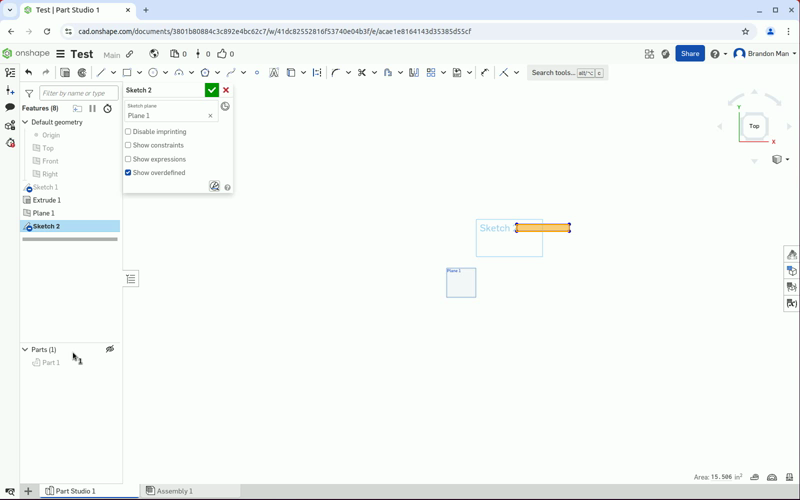
key(shift+y)
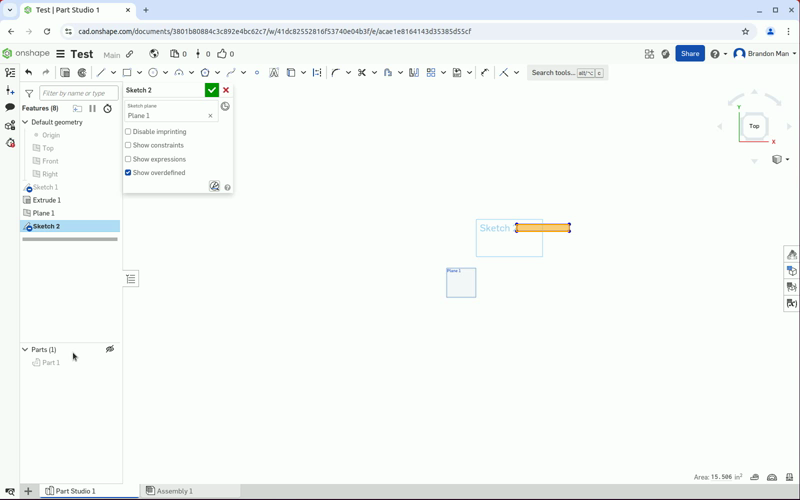
key(shift+e)
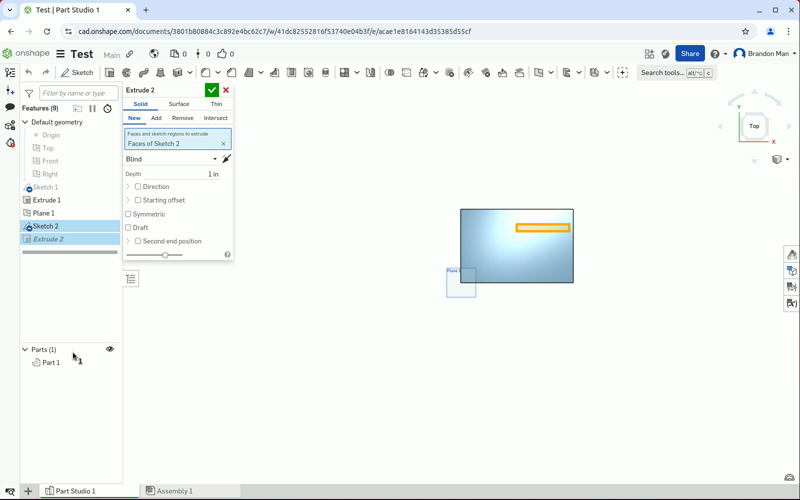
mouse_move(143, 106)
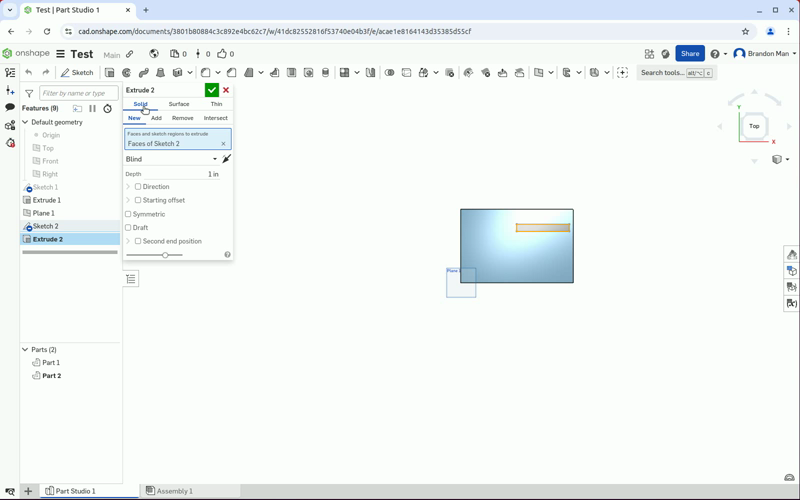
click(143, 106)
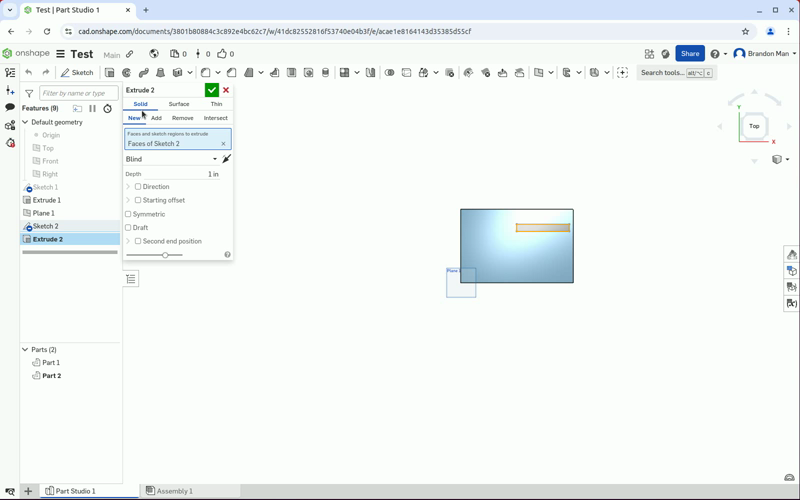
mouse_move(137, 120)
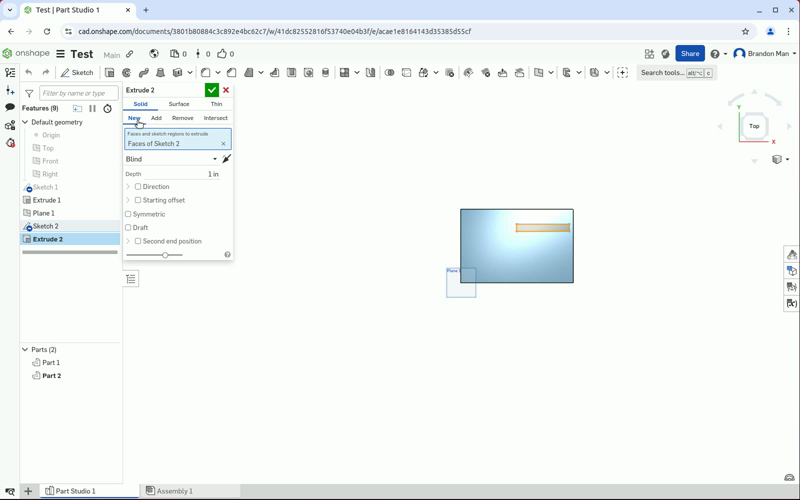
click(137, 120)
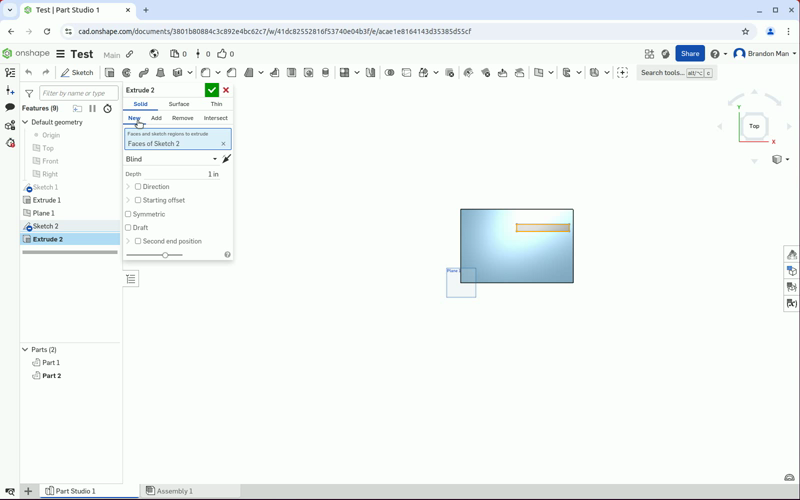
key(tab, 4)
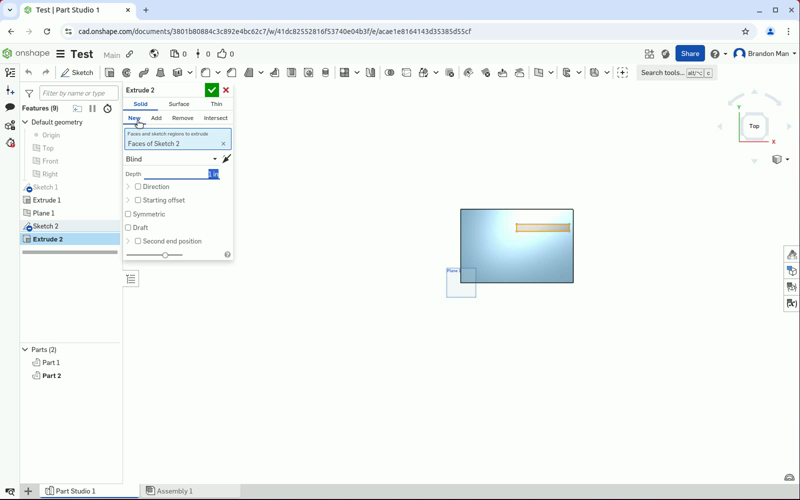
text(0.963)
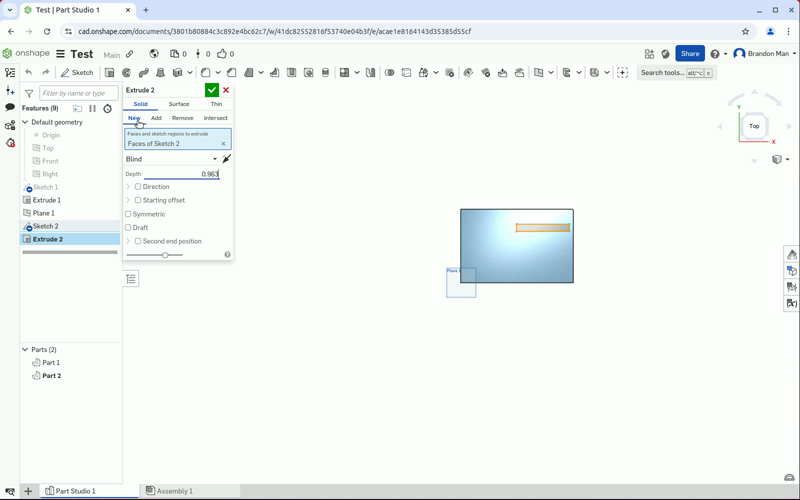
key(enter)
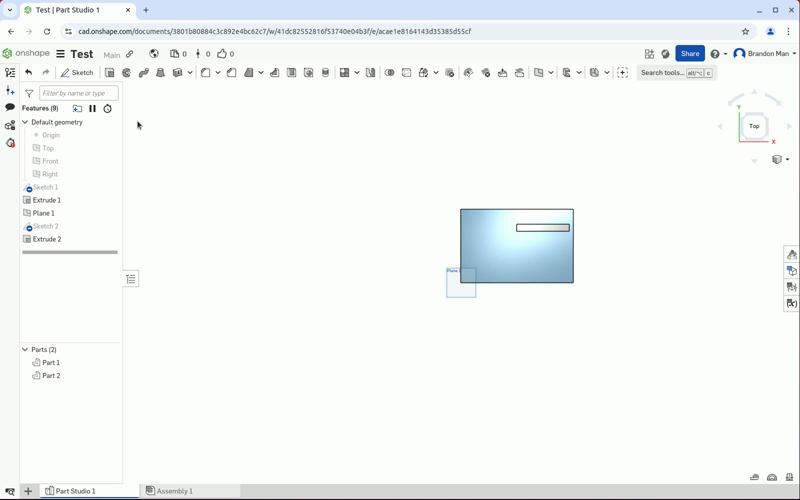
key(shift+h)
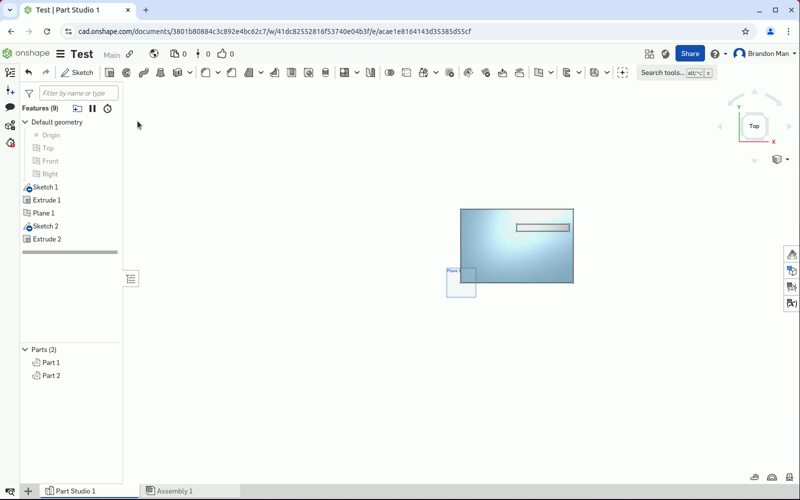
key(shift+h)
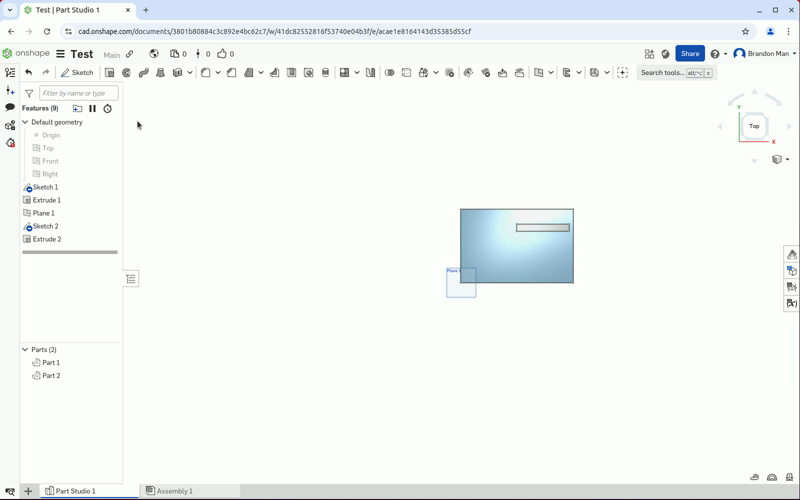
key(shift+7)
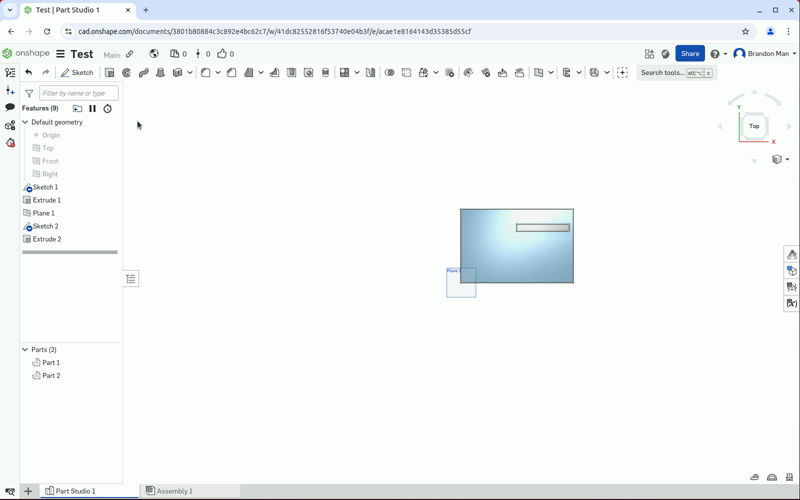
key(up, 3)
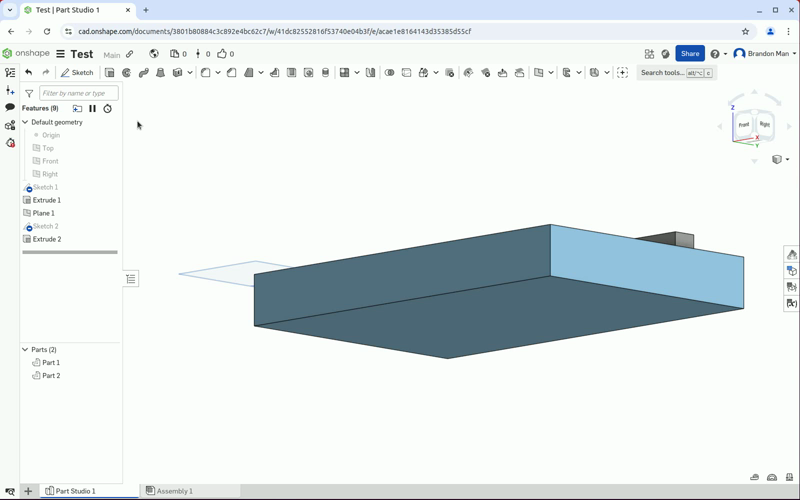
key(left, 3)
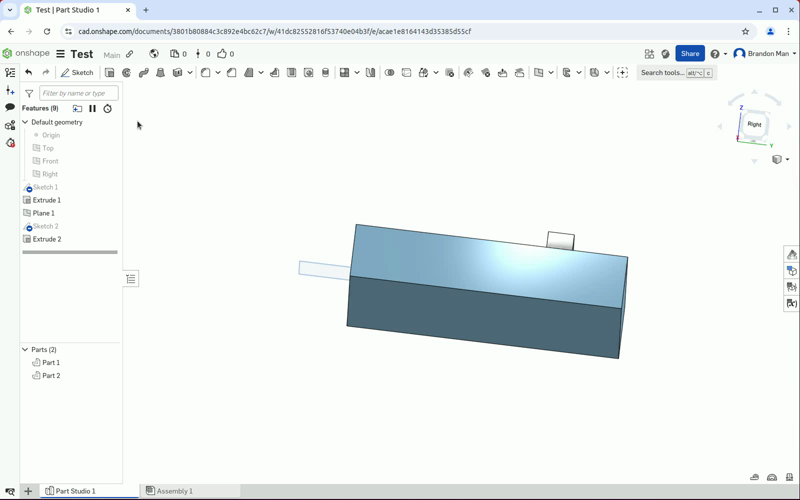
key(right, 3)
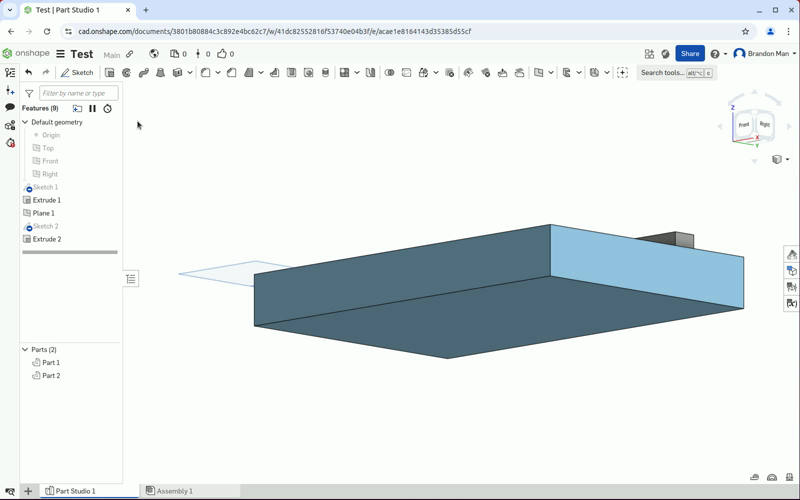
key(down, 3)
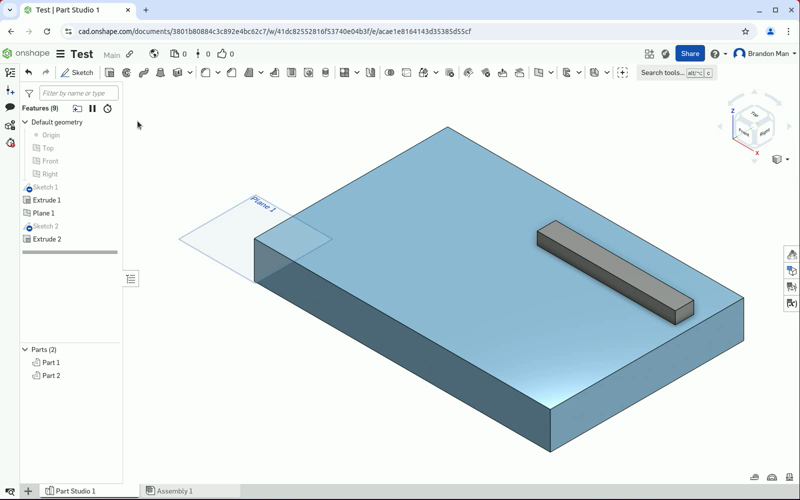
mouse_move(73, 189)
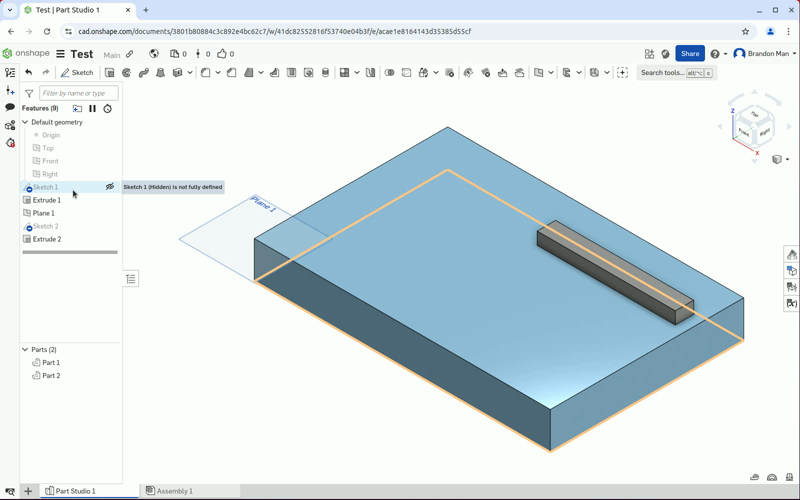
click(73, 189)